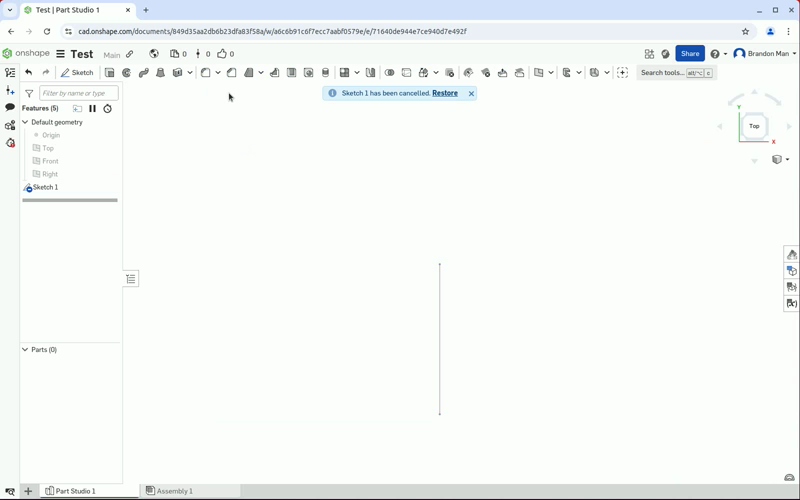
key(shift+h)
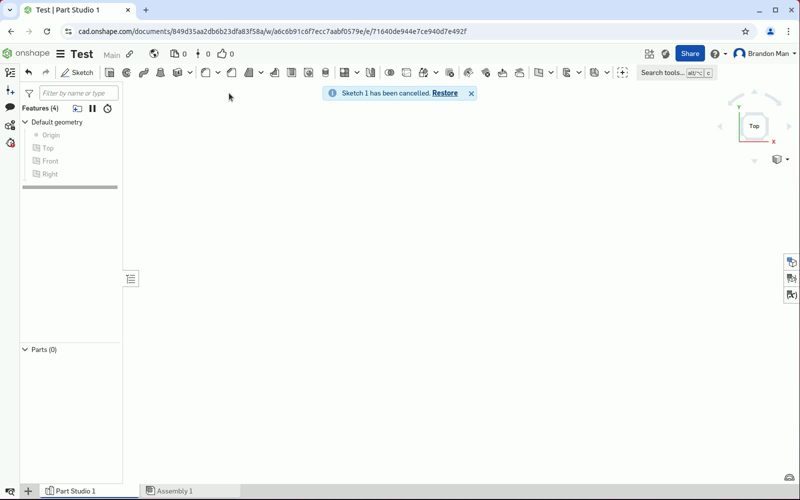
key(shift+s)
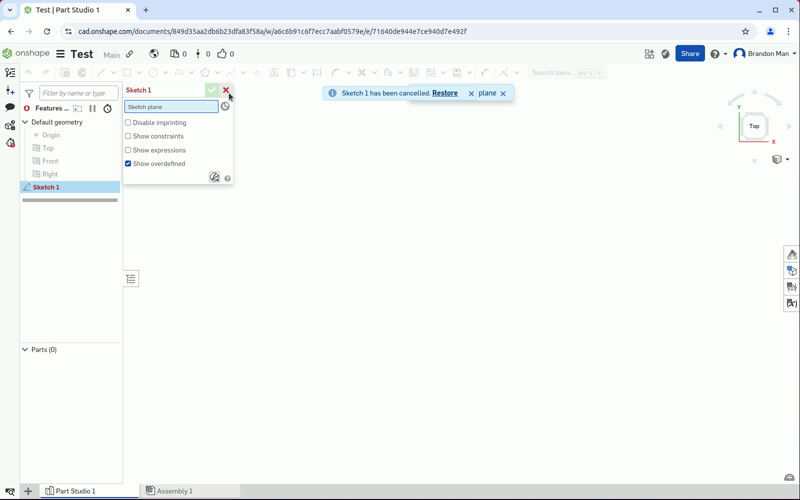
mouse_move(73, 150)
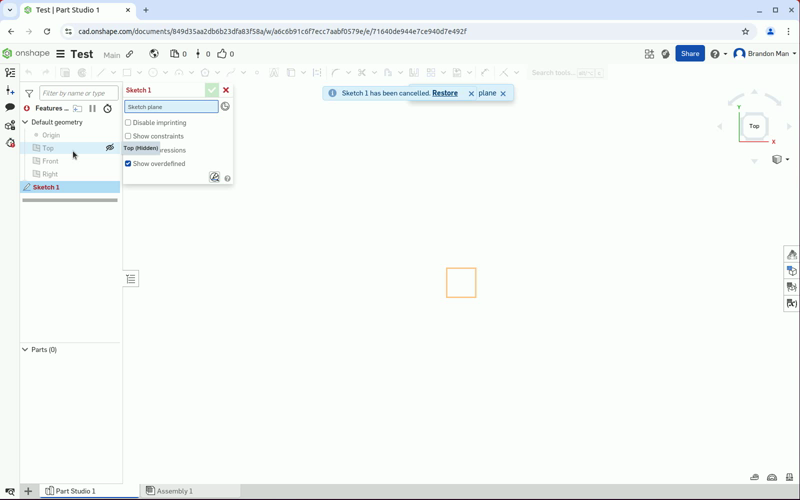
click(73, 150)
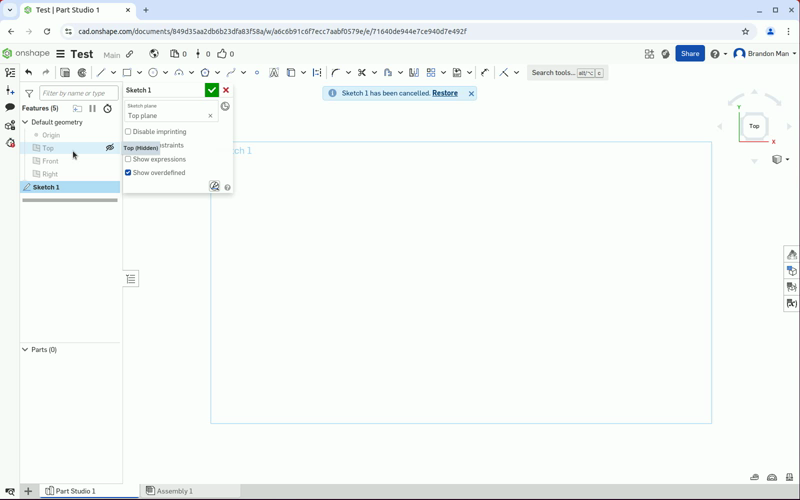
mouse_move(73, 352)
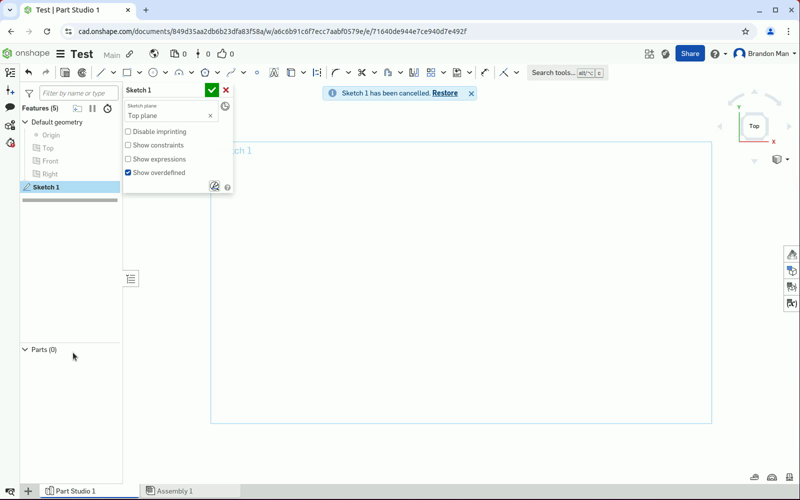
key(y)
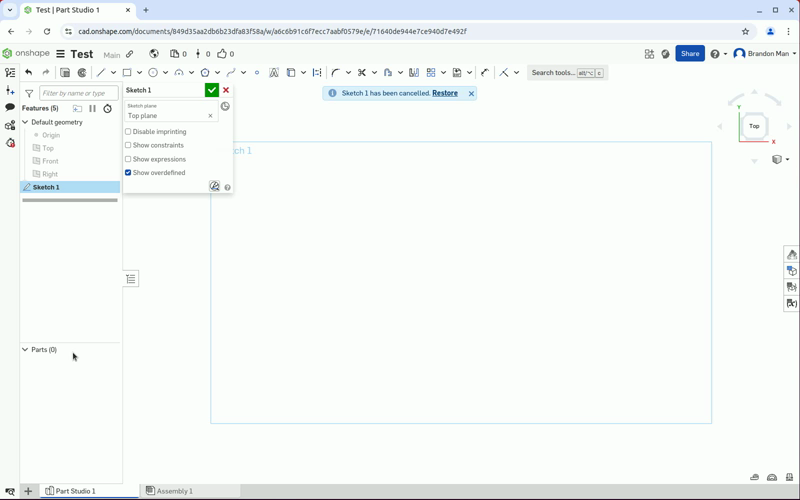
key(c)
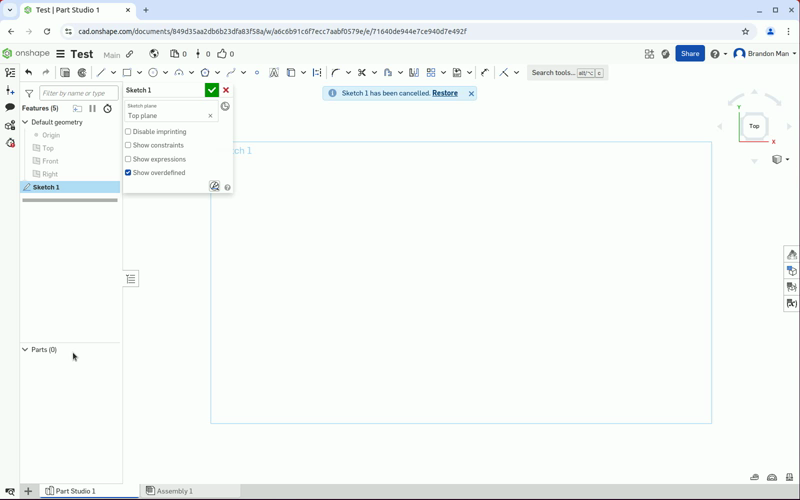
key_down(shift)
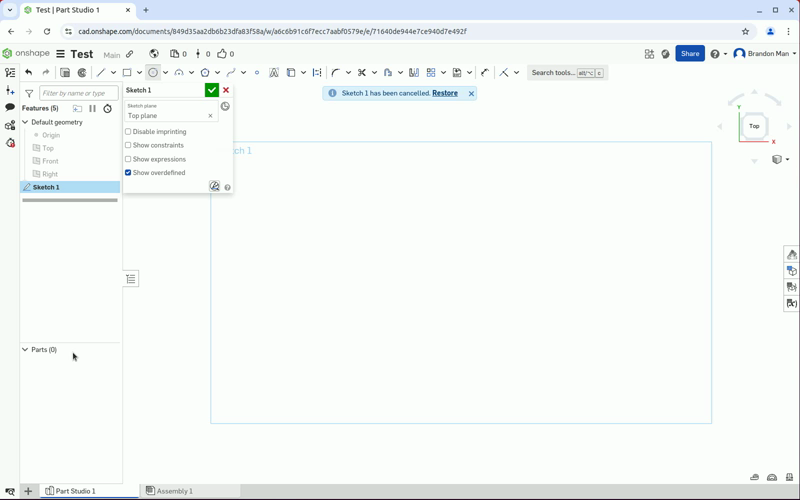
mouse_move(461, 282)
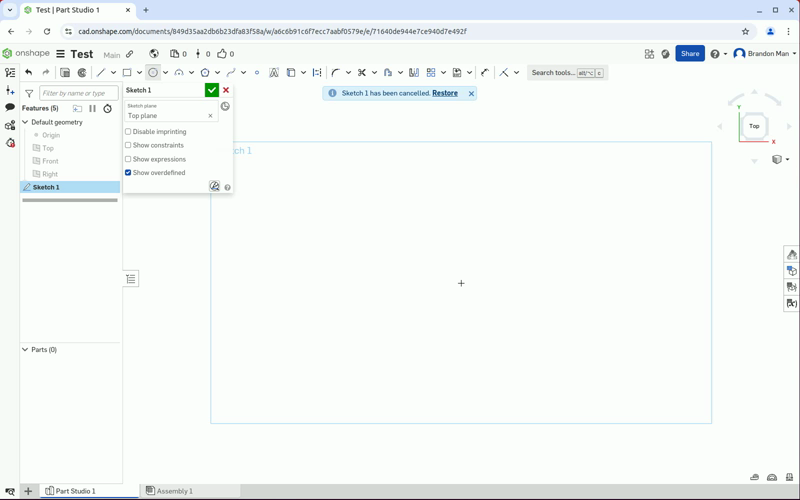
click(461, 282)
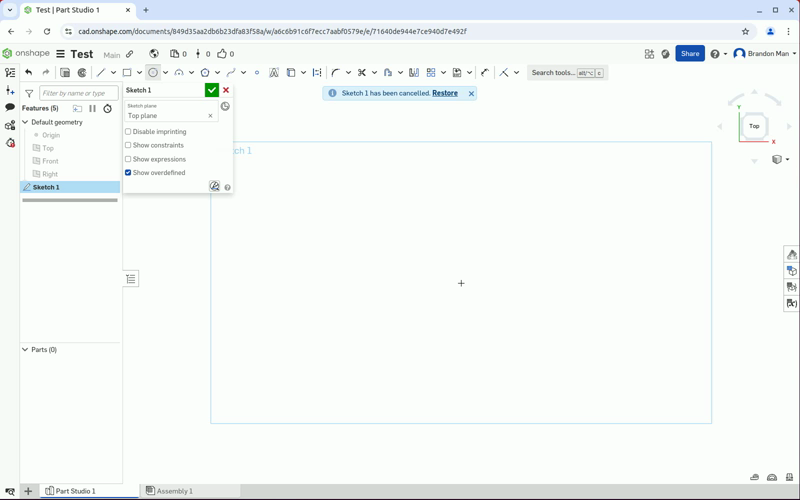
key_up(shift)
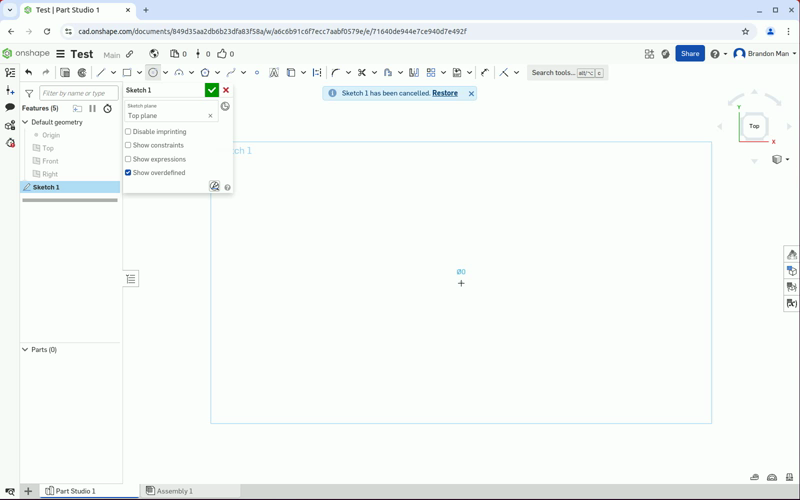
mouse_move(463, 282)
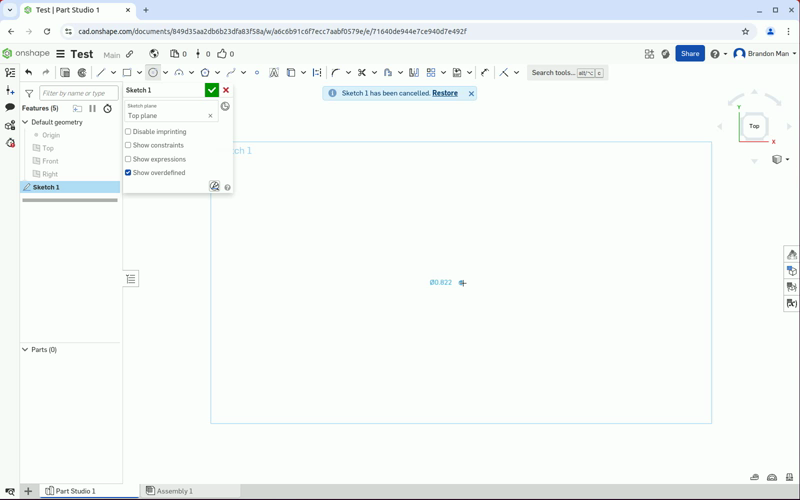
scroll(6)
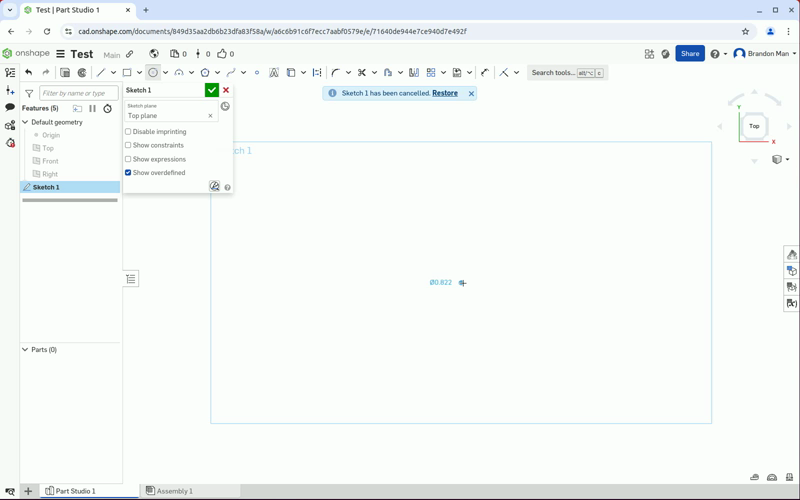
scroll(6)
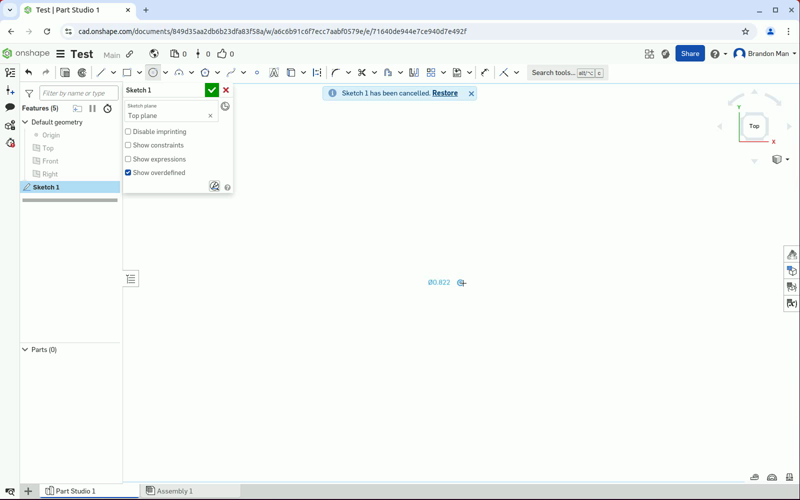
scroll(6)
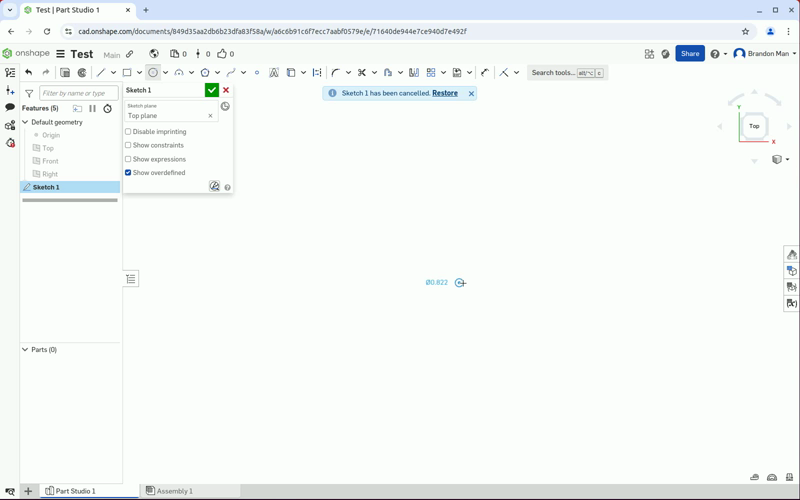
scroll(6)
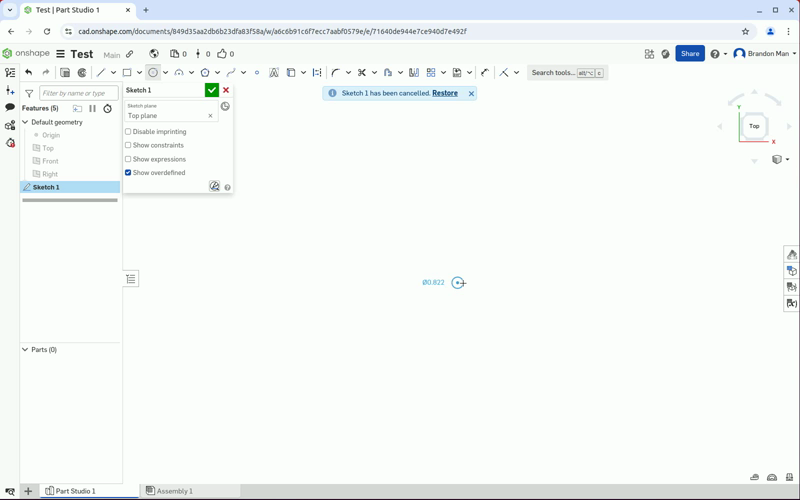
scroll(6)
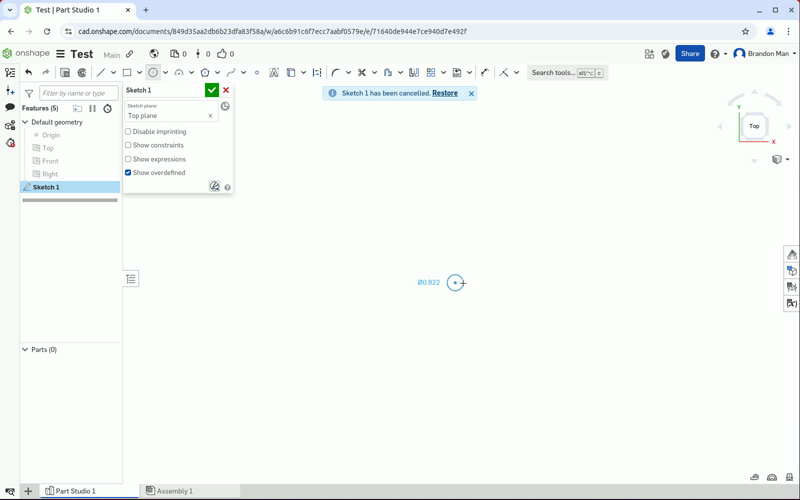
scroll(6)
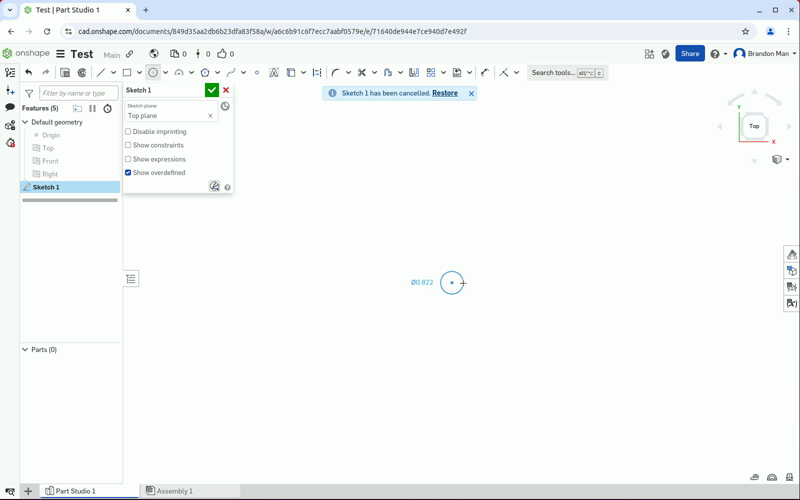
scroll(6)
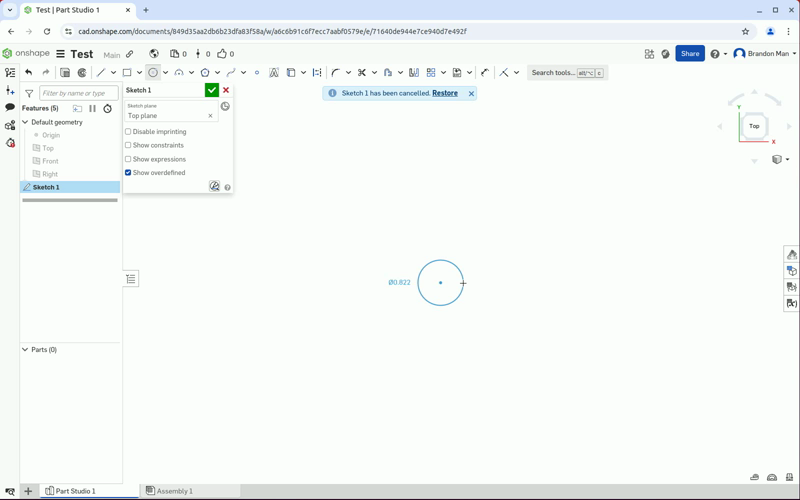
click(463, 282)
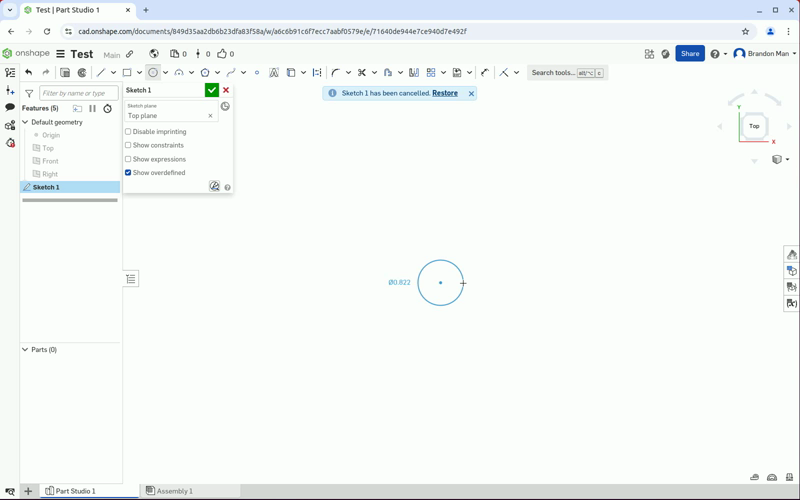
scroll(-6)
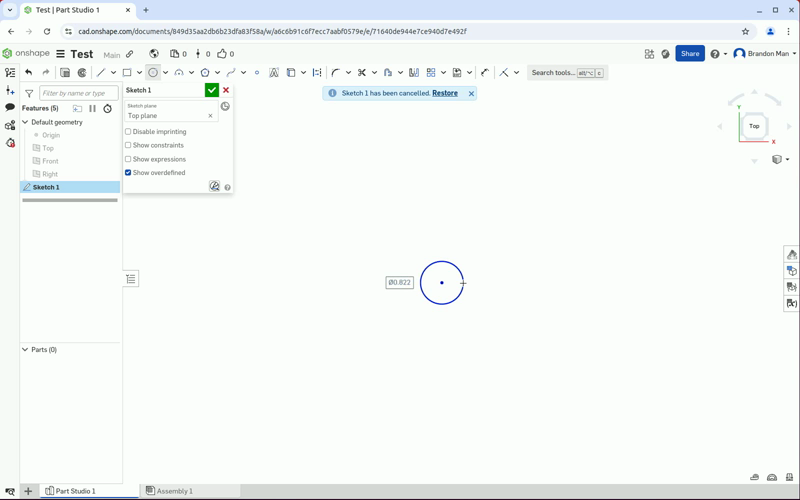
scroll(-6)
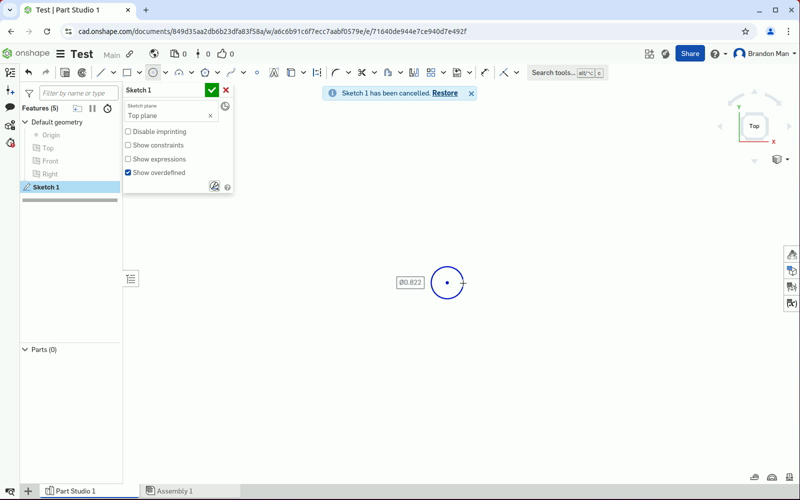
scroll(-6)
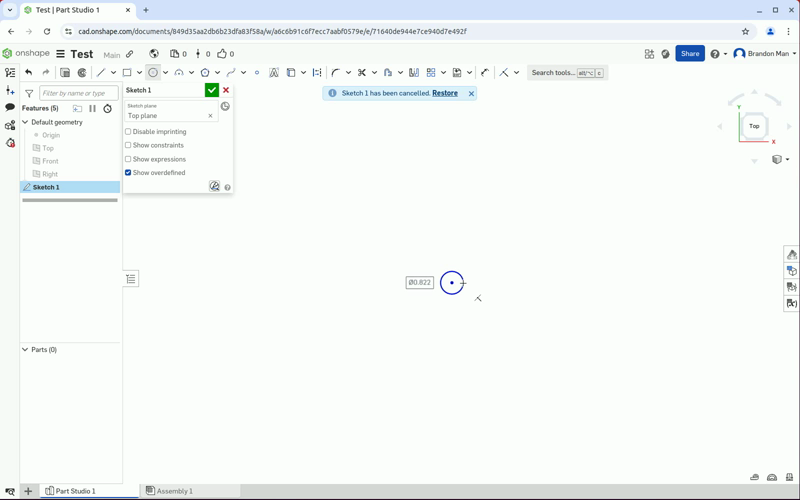
scroll(-6)
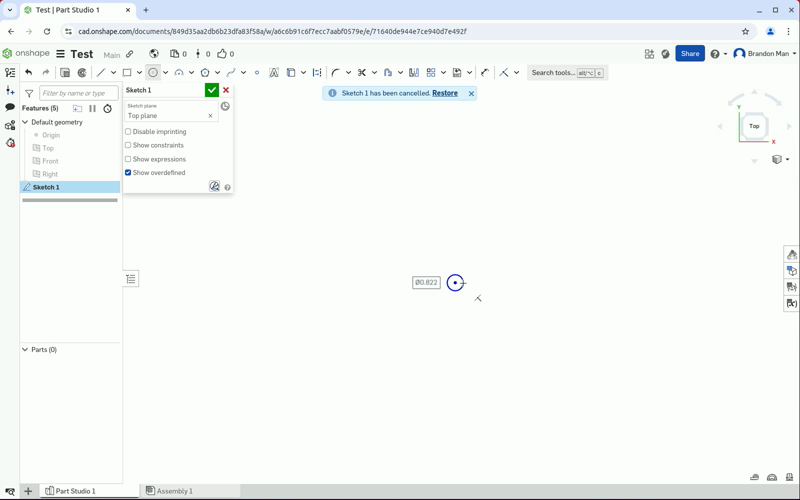
scroll(-6)
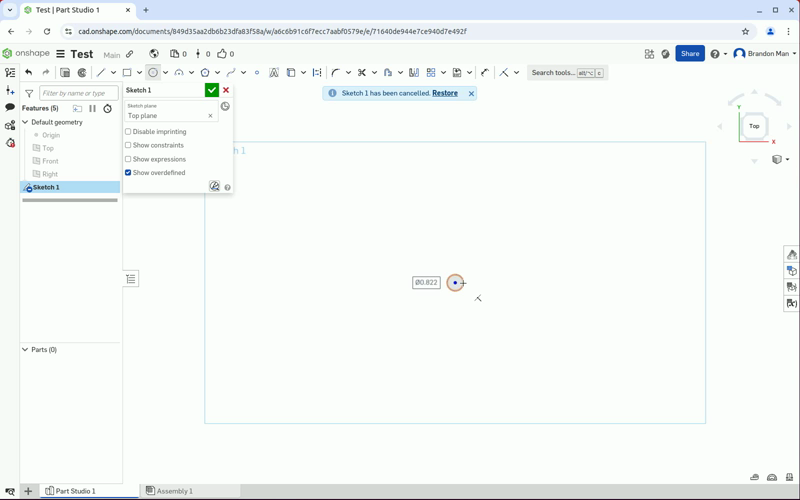
scroll(-6)
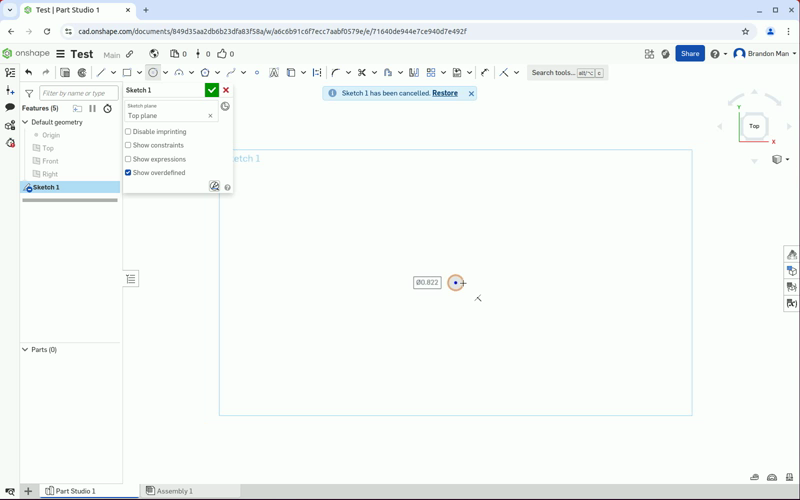
scroll(-6)
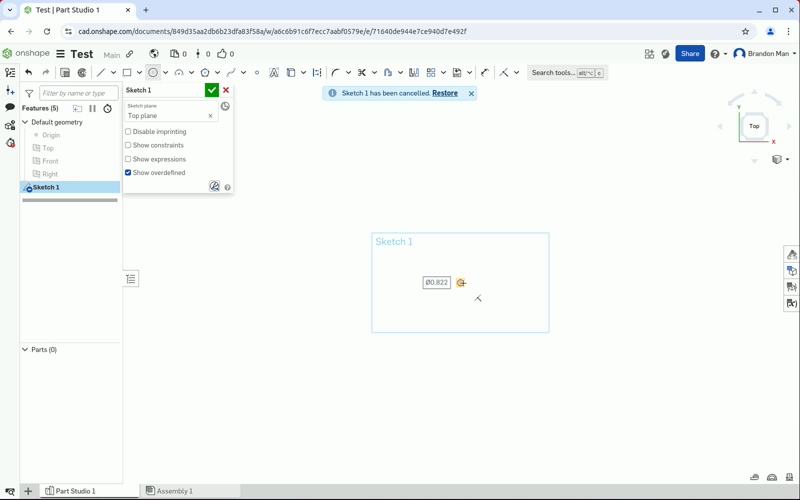
key(esc)
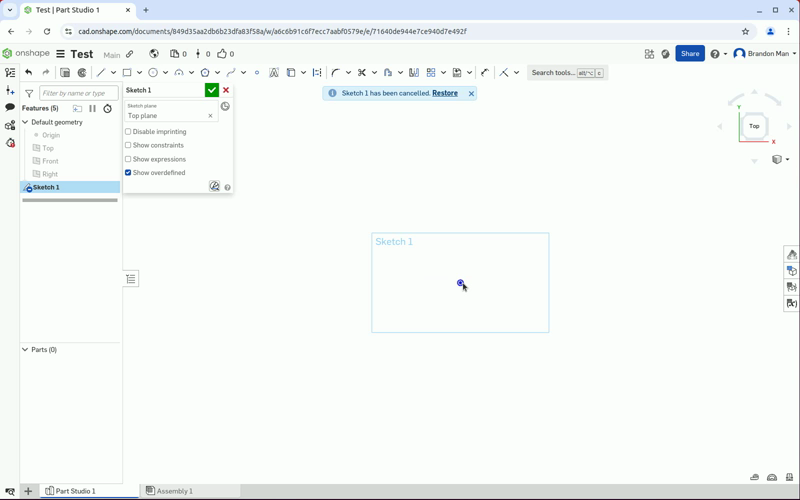
key(c)
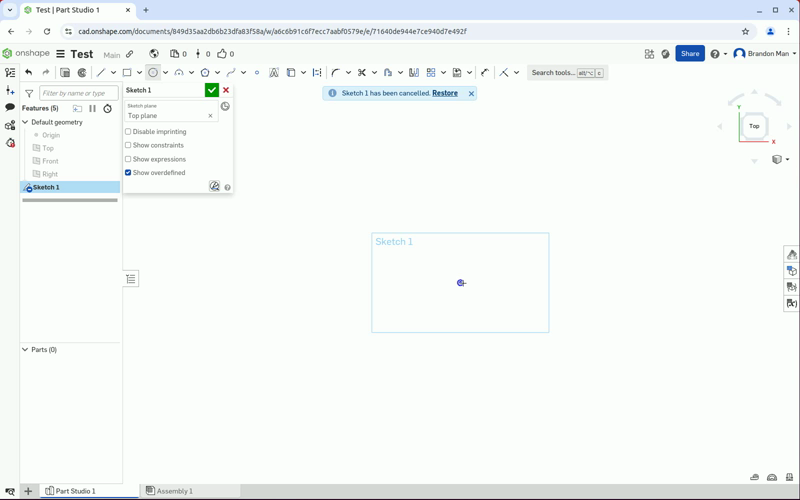
key_down(shift)
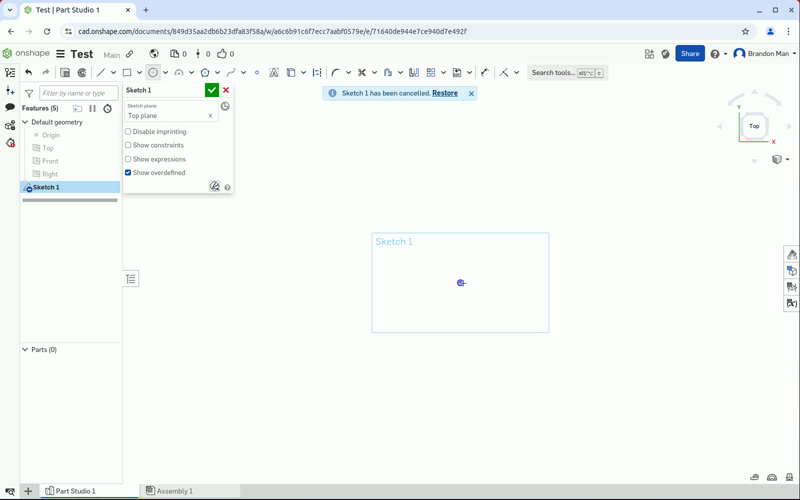
mouse_move(461, 282)
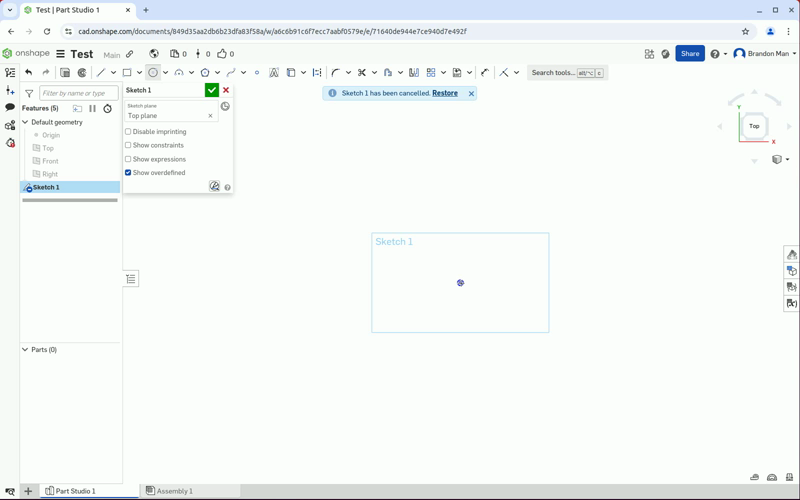
scroll(6)
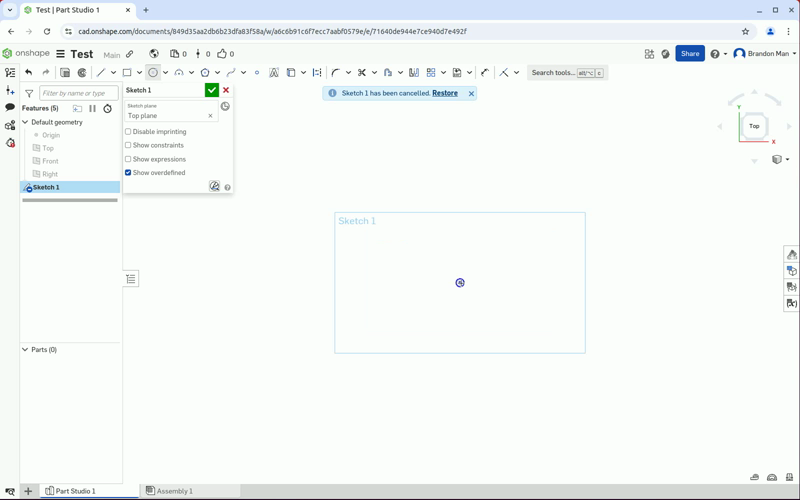
scroll(6)
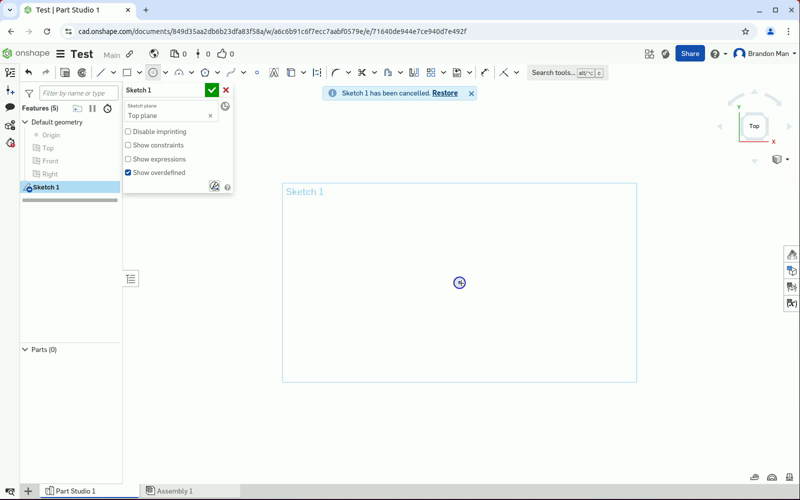
scroll(6)
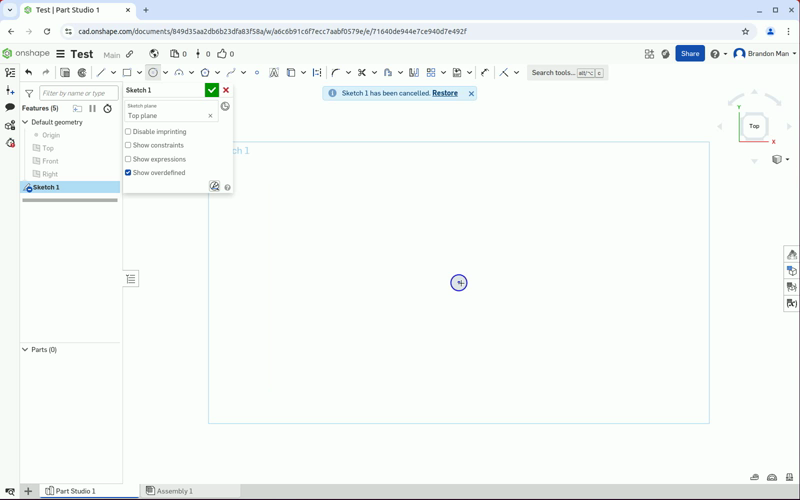
scroll(6)
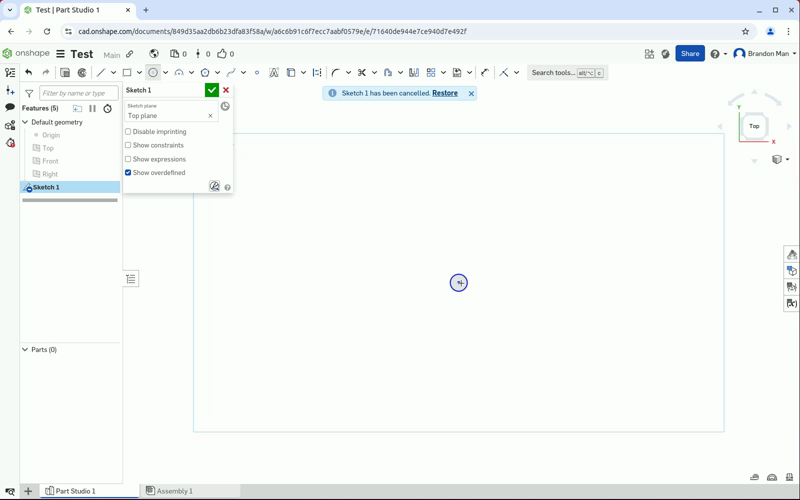
scroll(6)
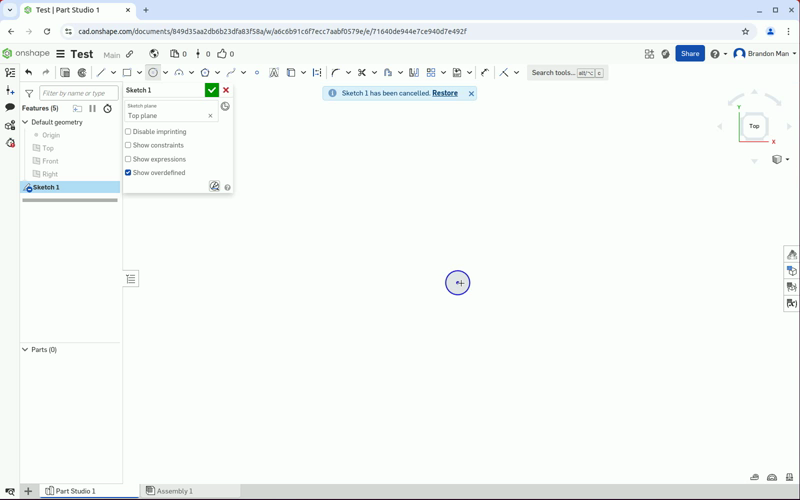
scroll(6)
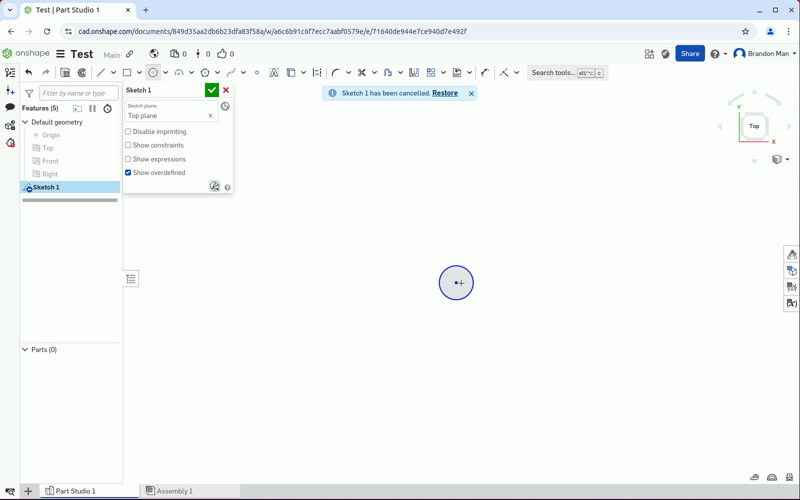
scroll(6)
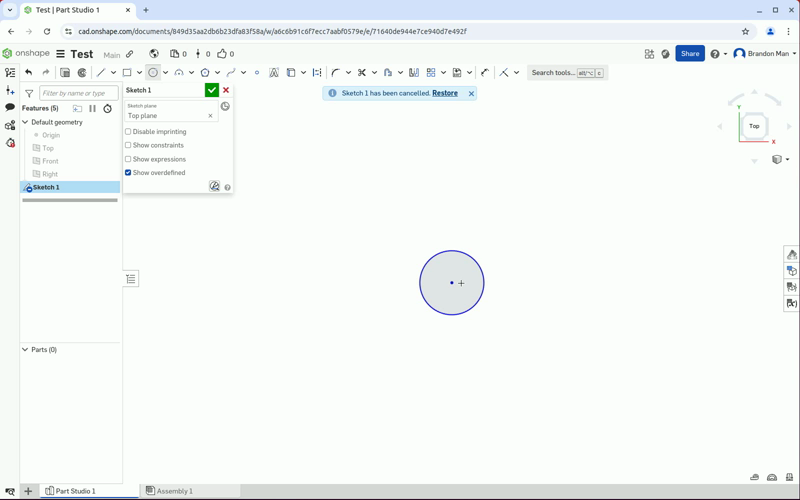
click(461, 282)
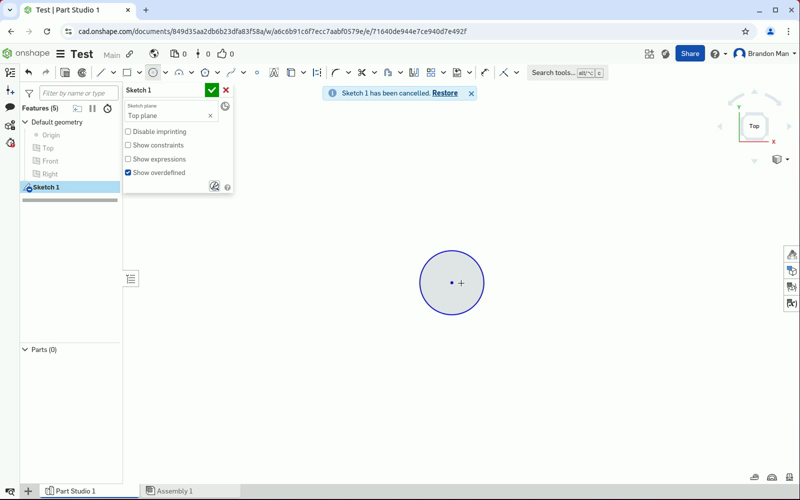
scroll(-6)
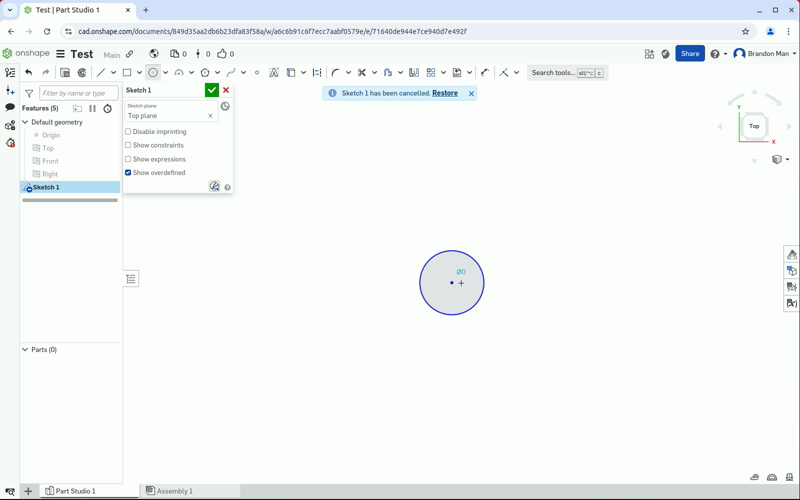
scroll(-6)
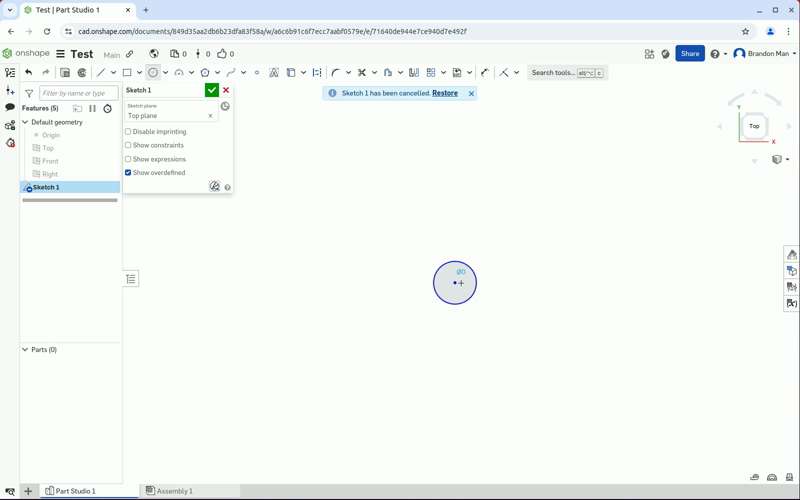
scroll(-6)
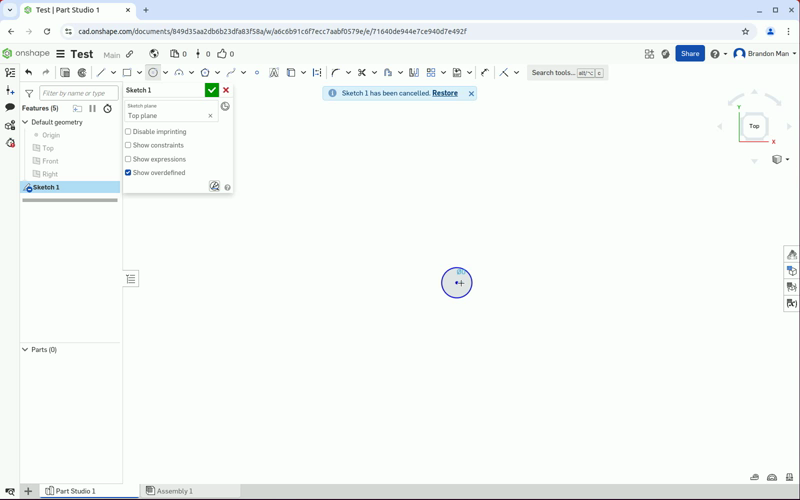
scroll(-6)
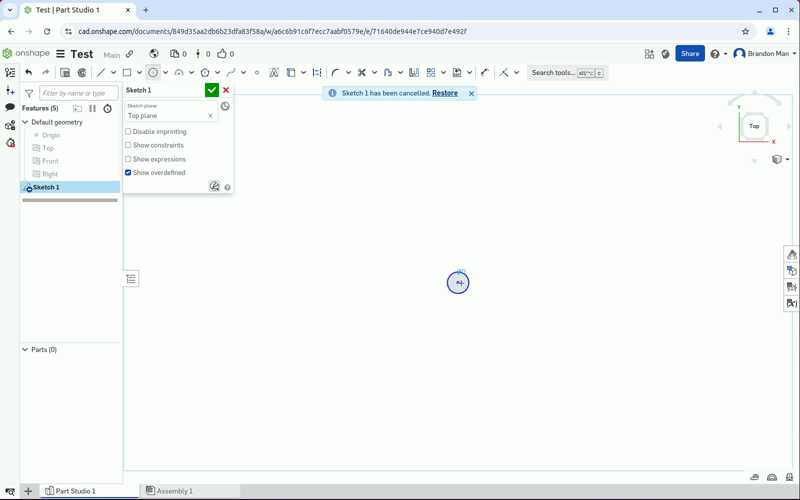
scroll(-6)
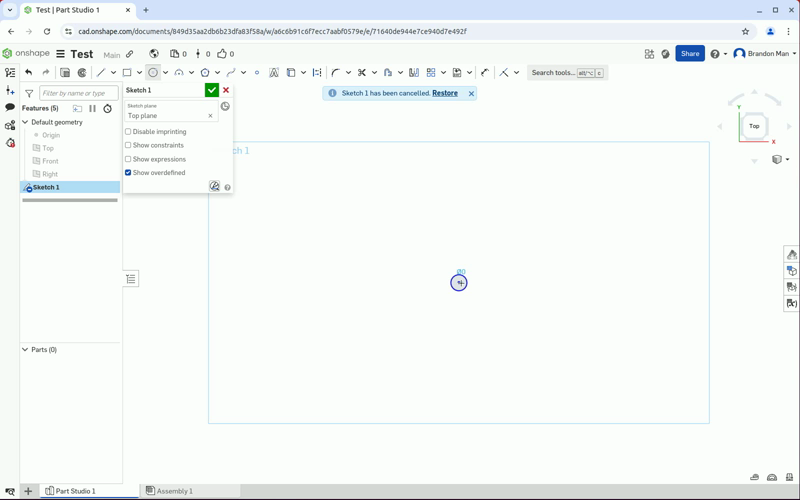
scroll(-6)
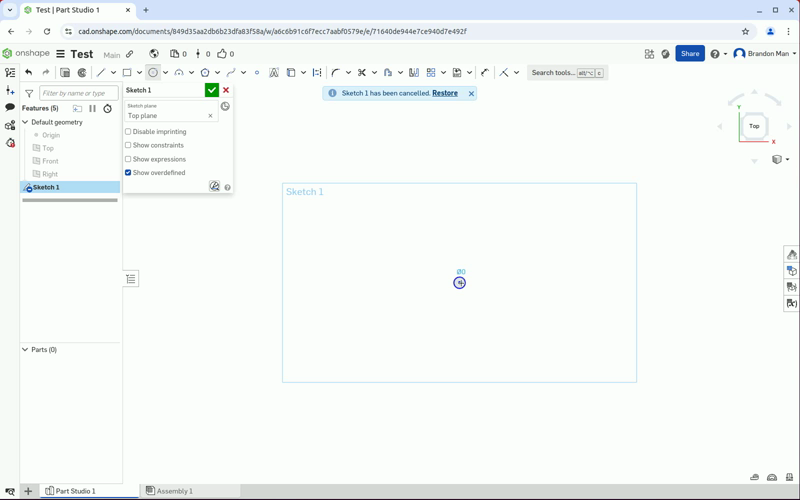
scroll(-6)
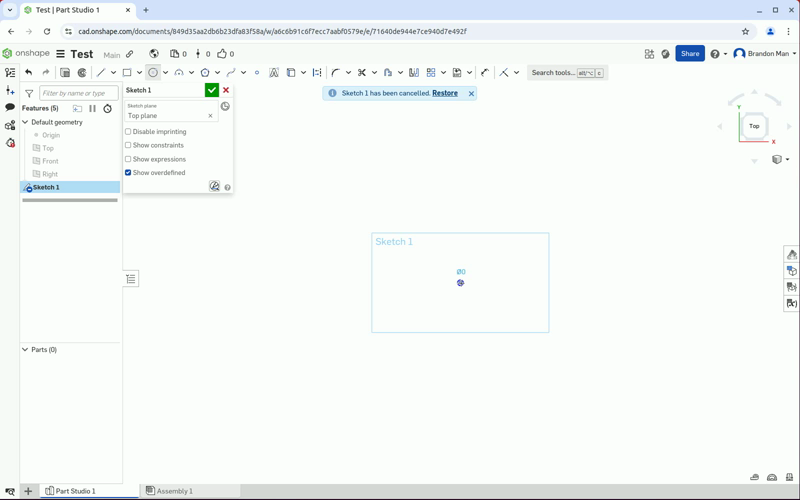
key_up(shift)
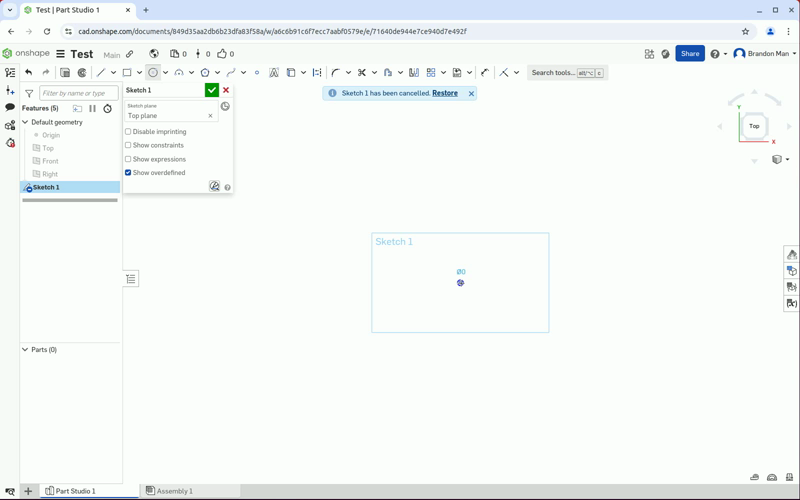
mouse_move(462, 282)
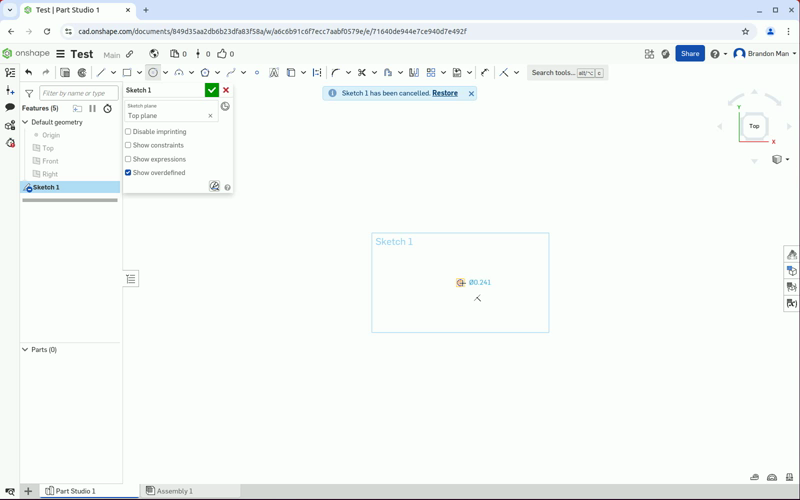
scroll(6)
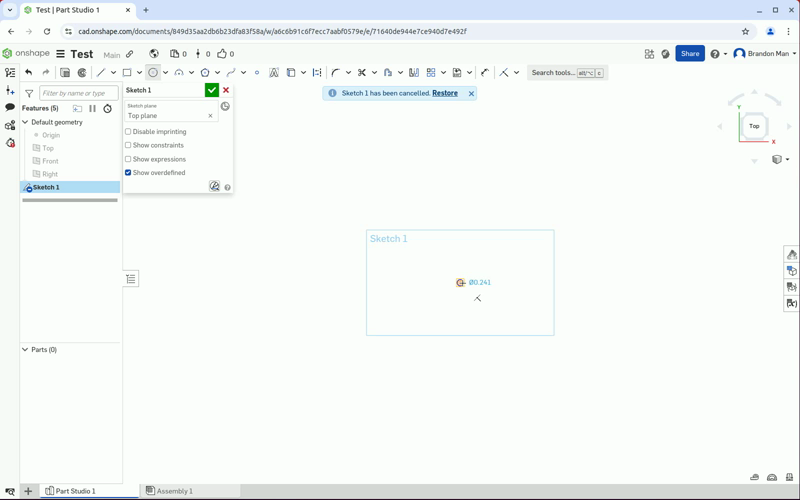
scroll(6)
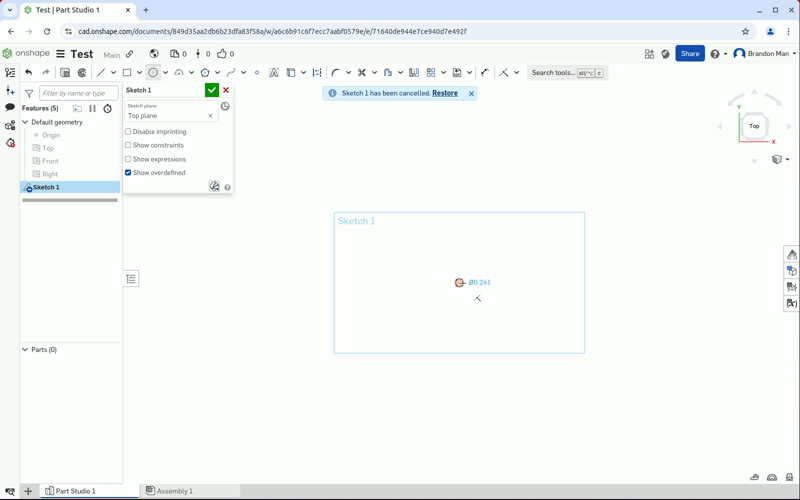
scroll(6)
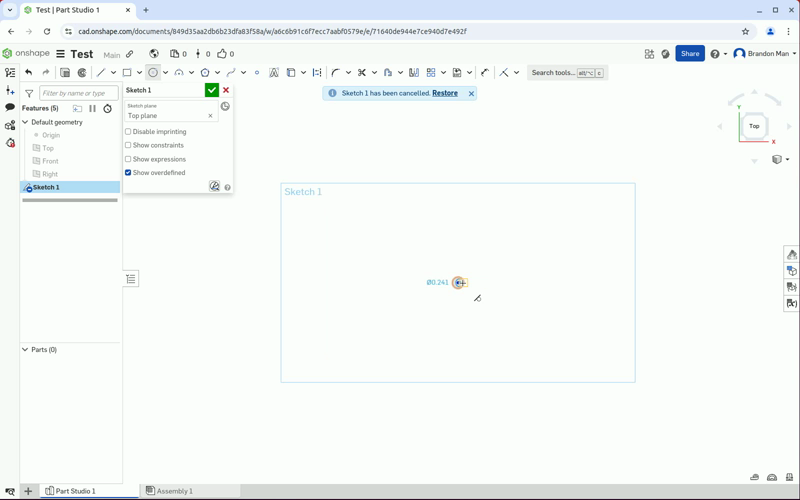
scroll(6)
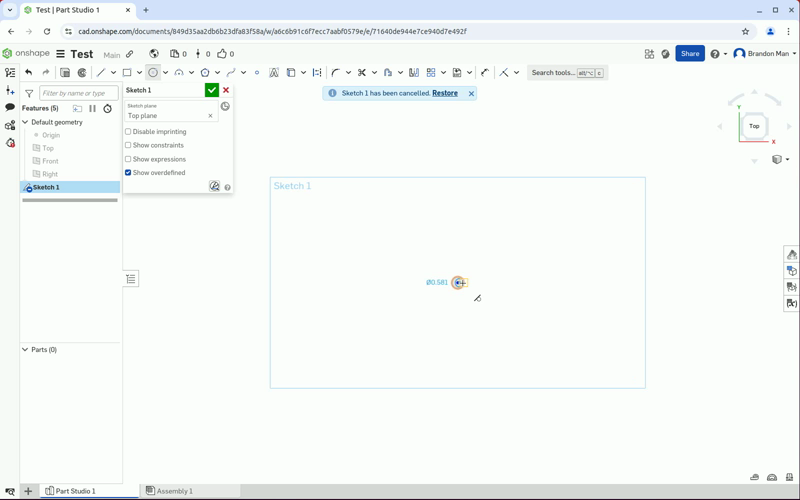
scroll(6)
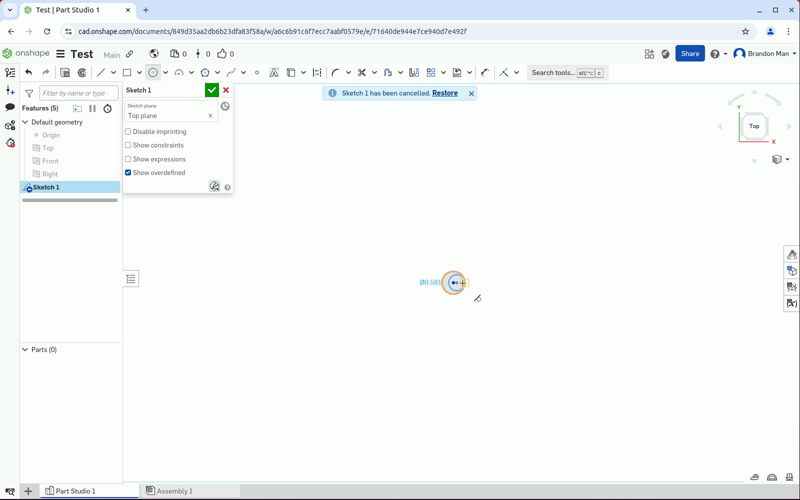
scroll(6)
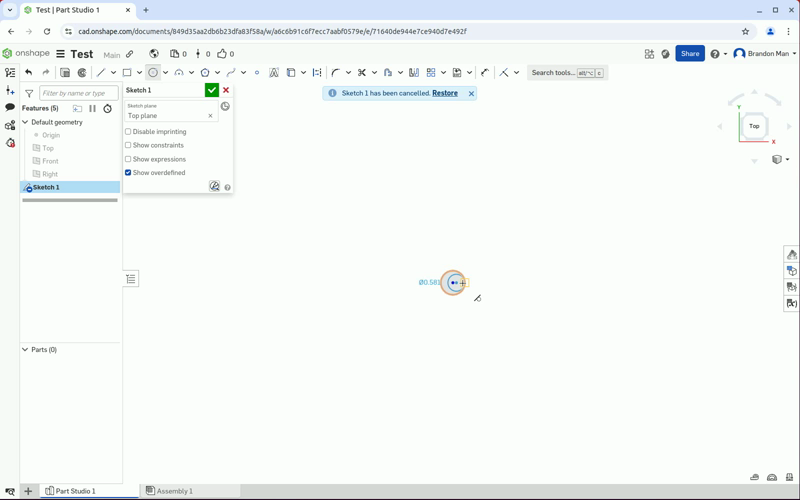
scroll(6)
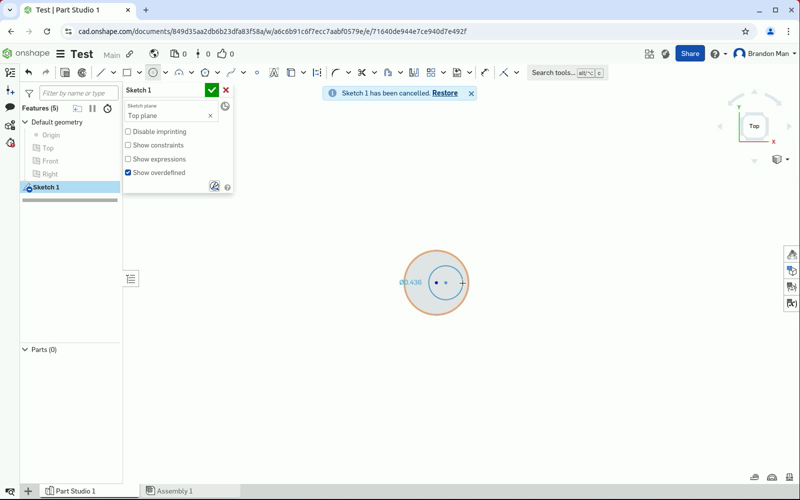
click(462, 282)
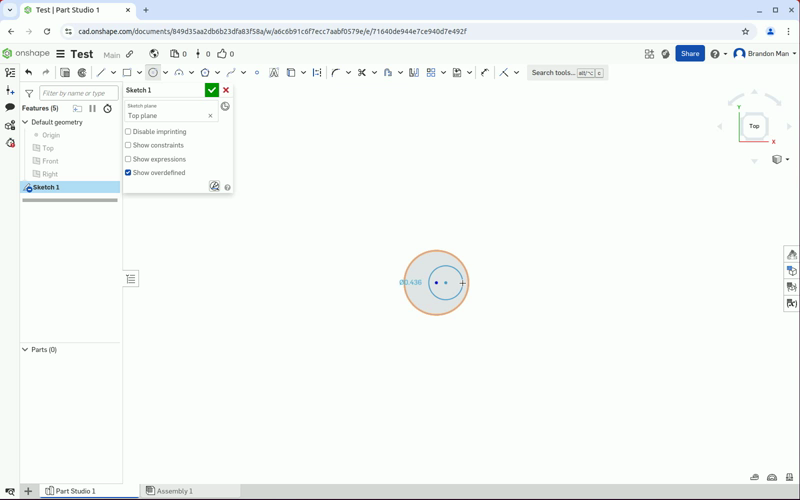
scroll(-6)
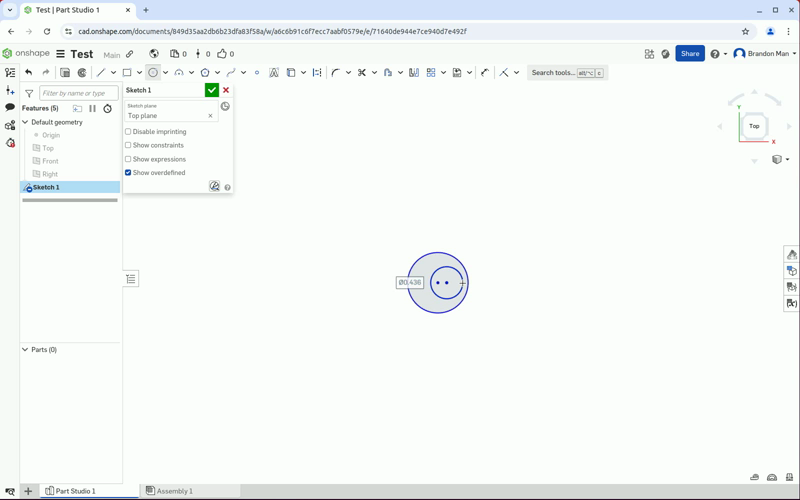
scroll(-6)
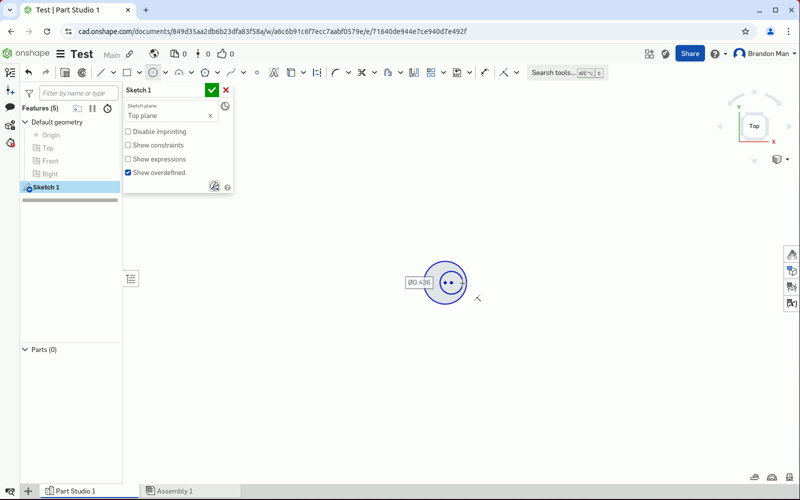
scroll(-6)
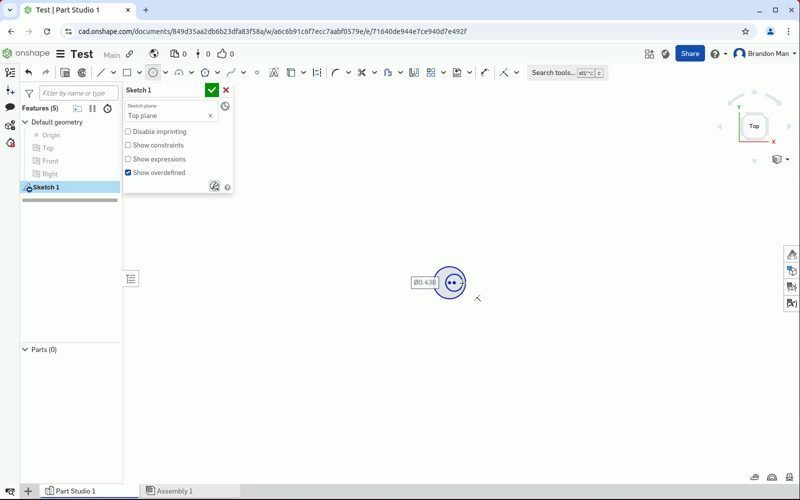
scroll(-6)
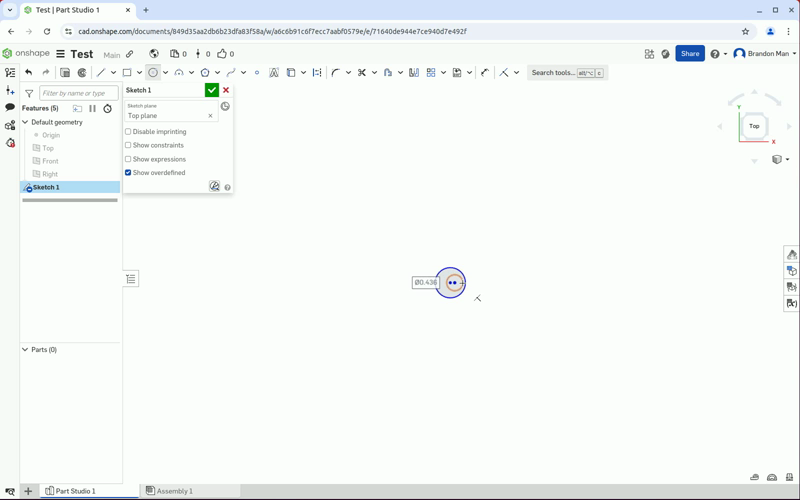
scroll(-6)
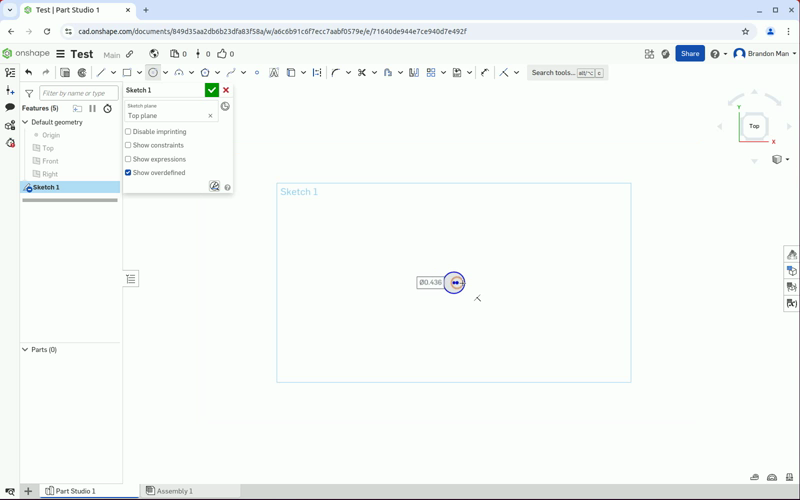
scroll(-6)
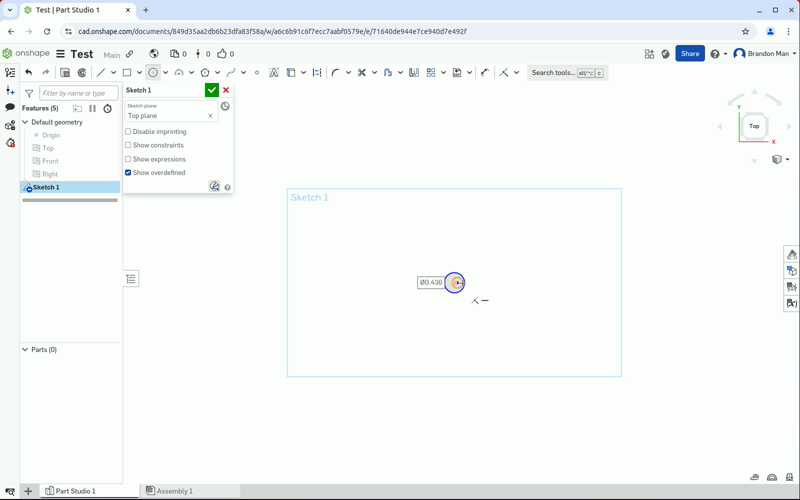
scroll(-6)
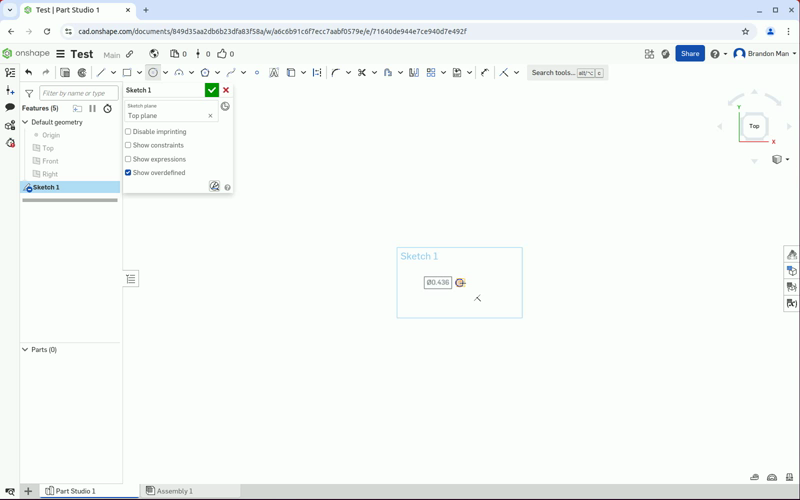
key(esc)
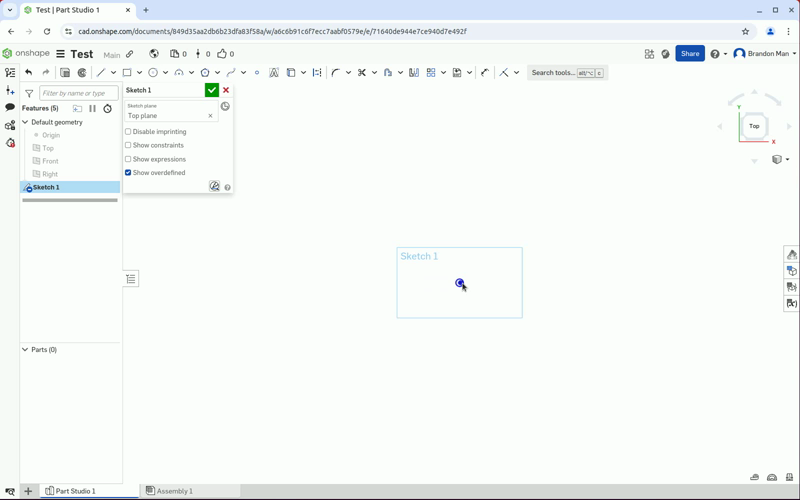
mouse_move(460, 283)
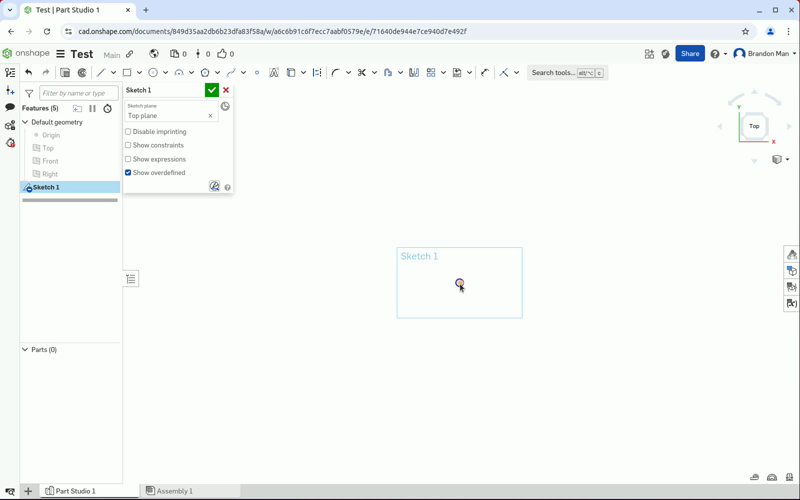
scroll(6)
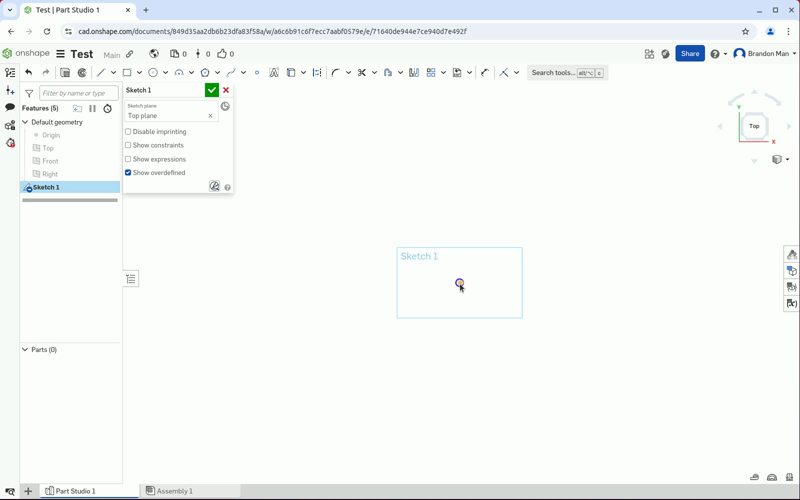
scroll(6)
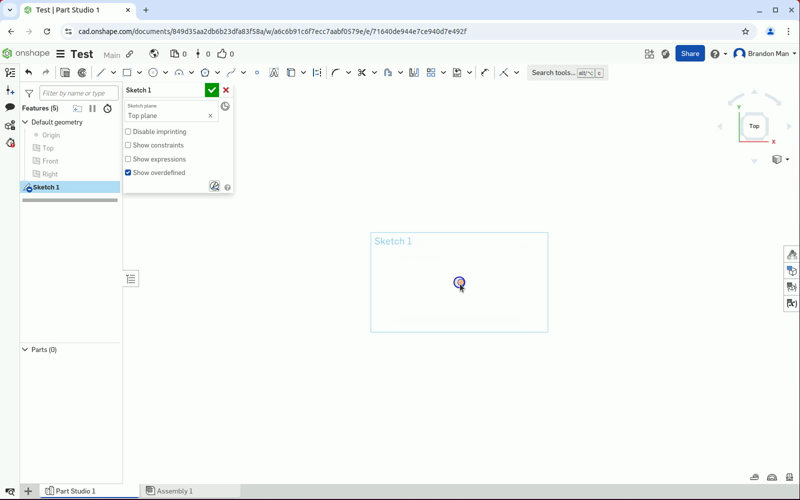
scroll(6)
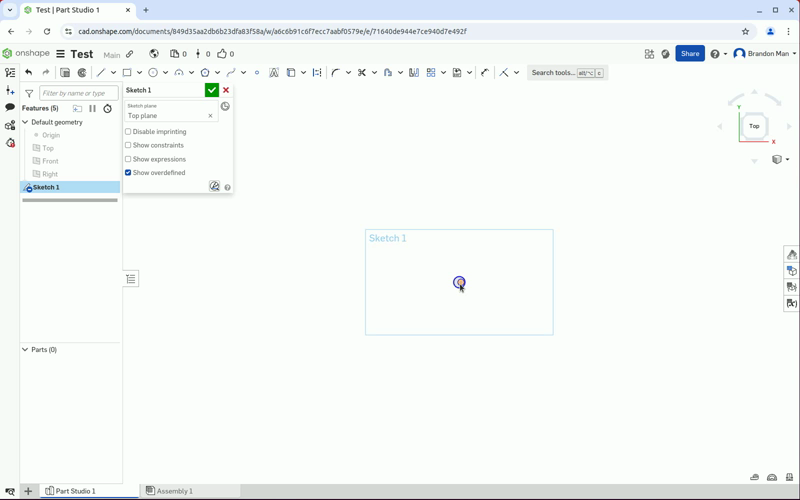
scroll(6)
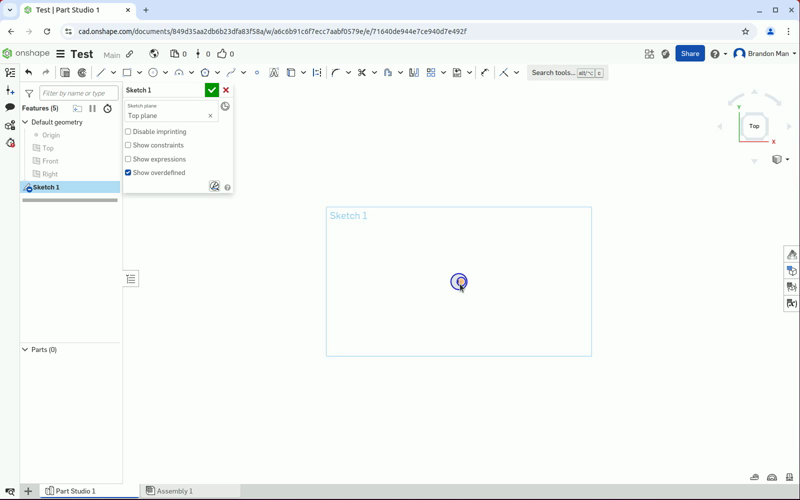
scroll(6)
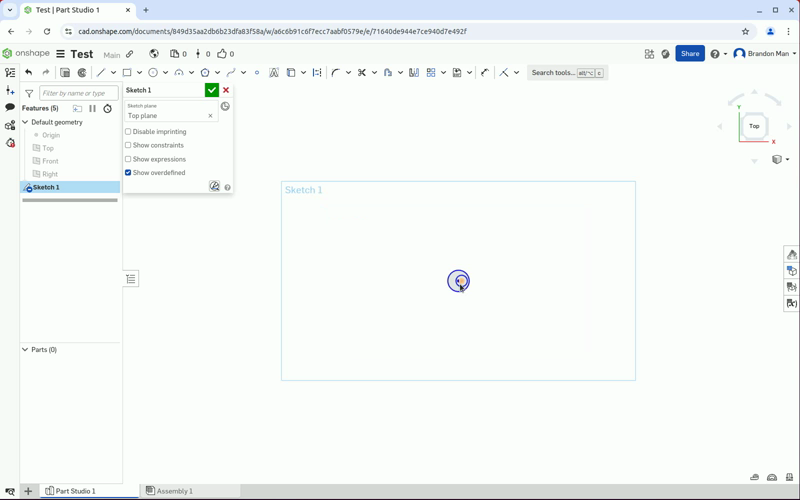
scroll(6)
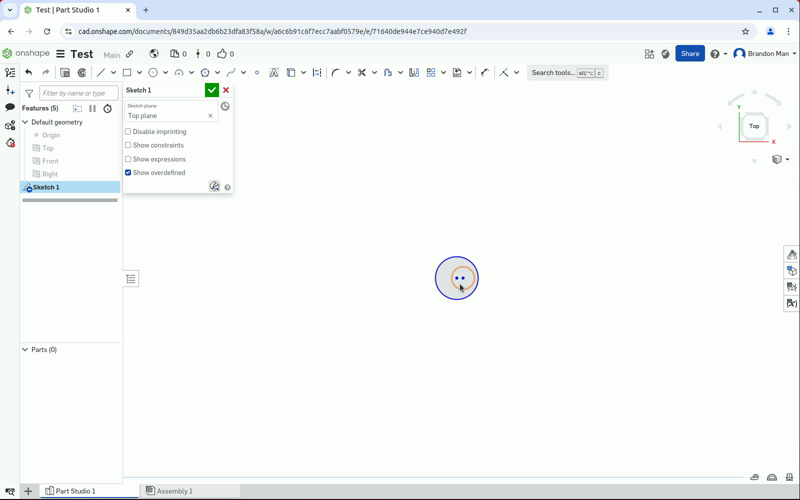
scroll(6)
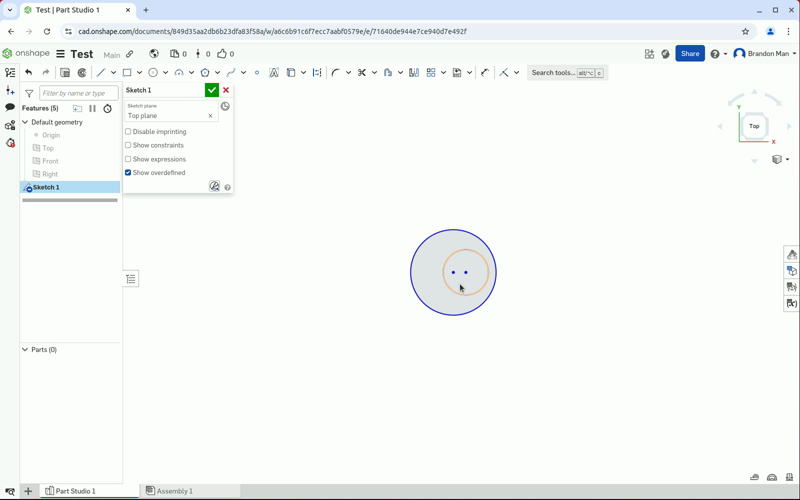
click(460, 283)
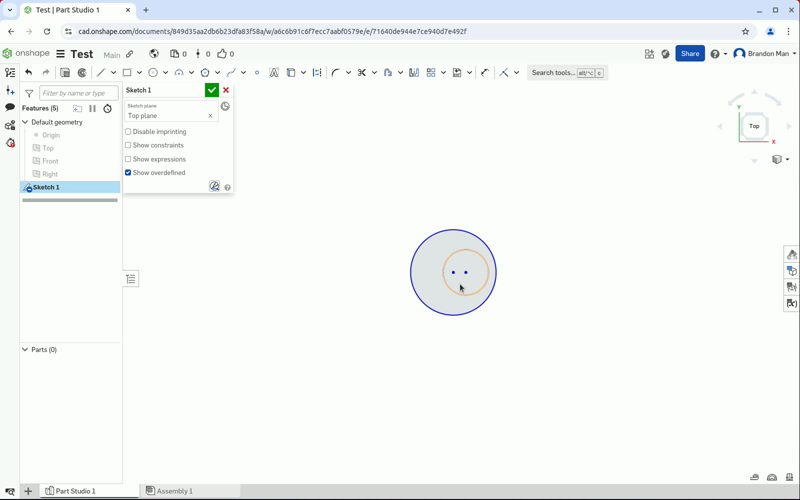
scroll(-6)
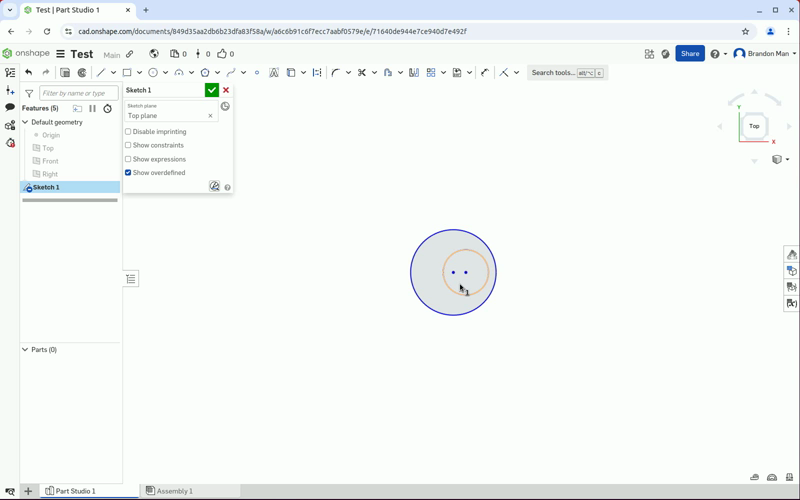
scroll(-6)
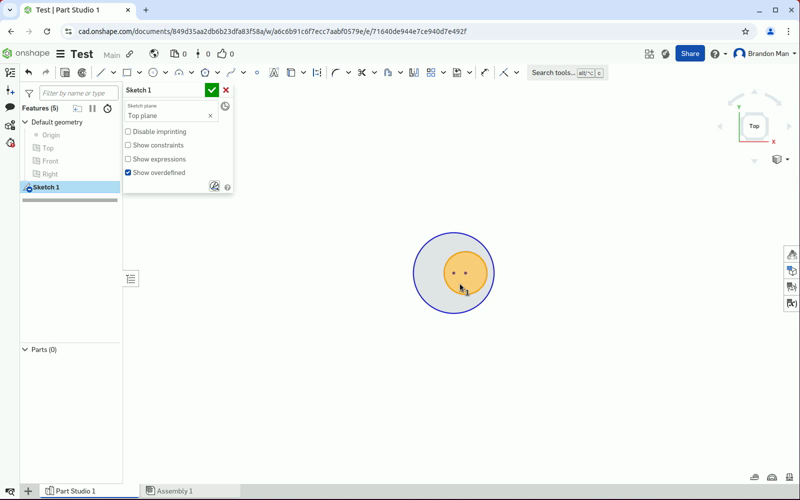
scroll(-6)
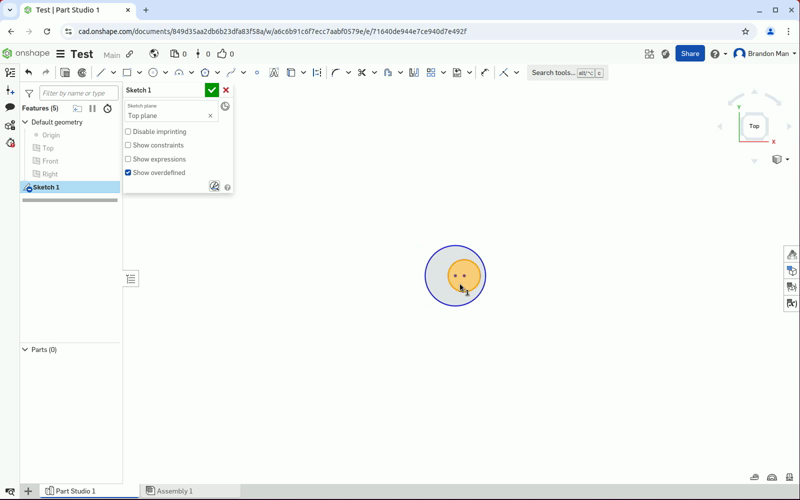
scroll(-6)
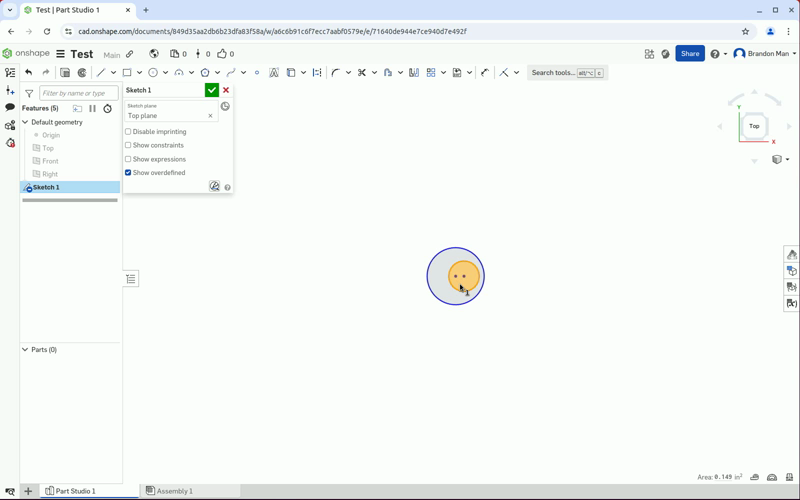
scroll(-6)
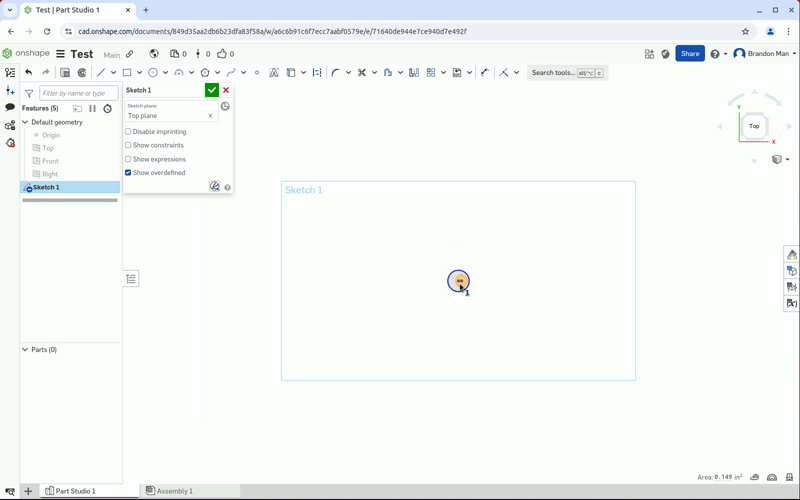
scroll(-6)
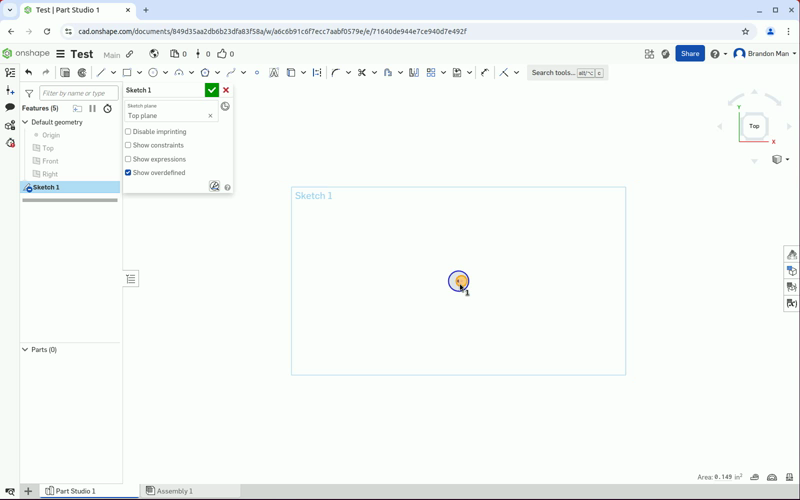
scroll(-6)
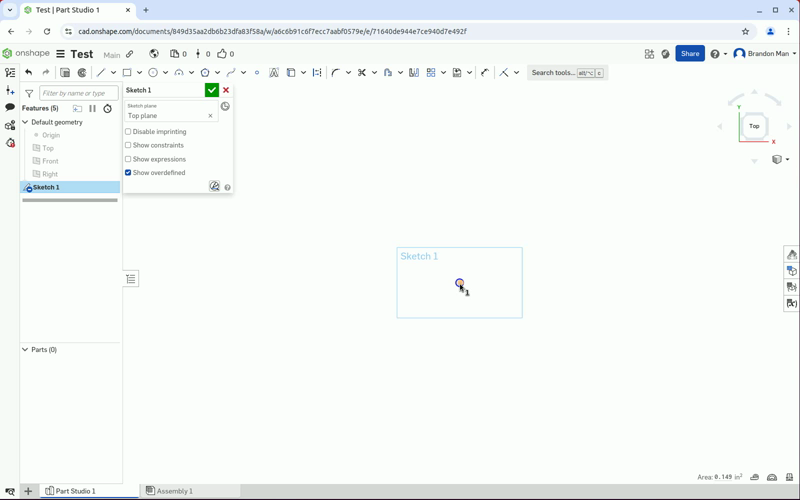
mouse_move(73, 352)
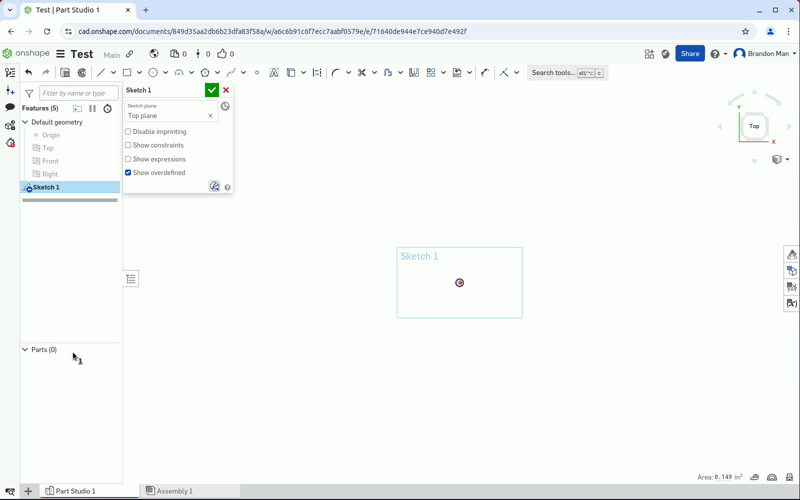
key(shift+y)
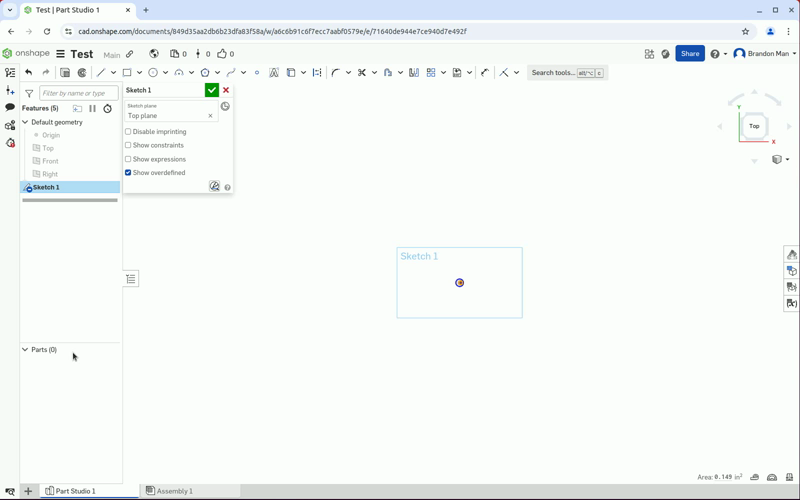
key(shift+e)
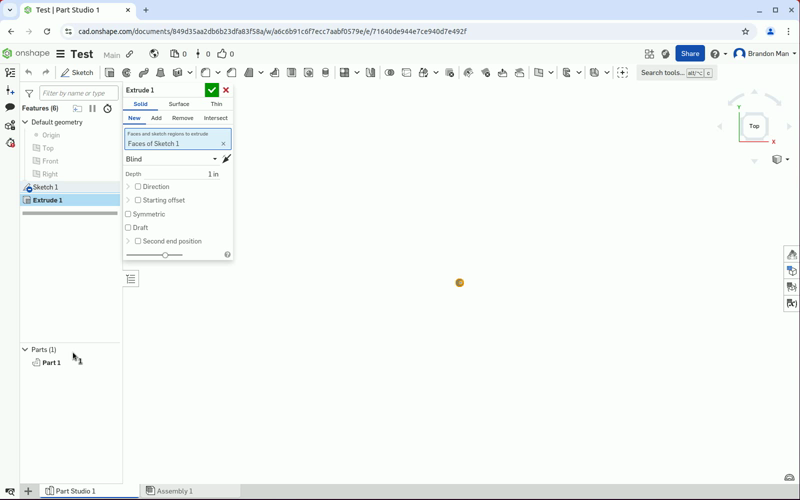
mouse_move(143, 106)
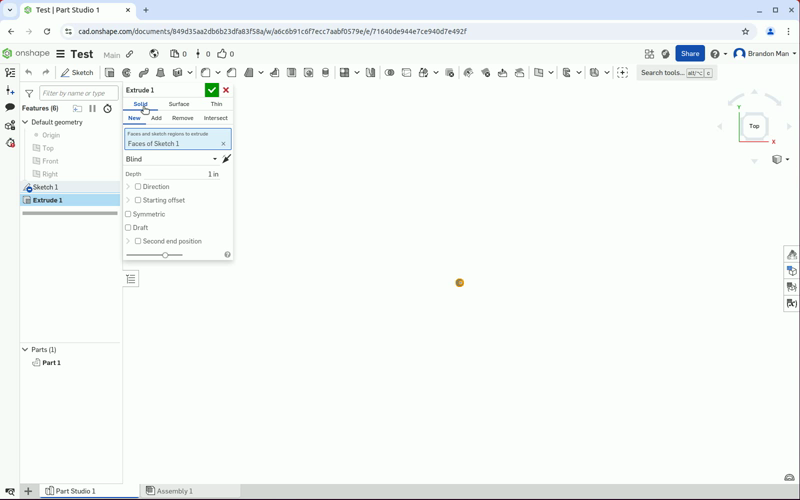
click(143, 106)
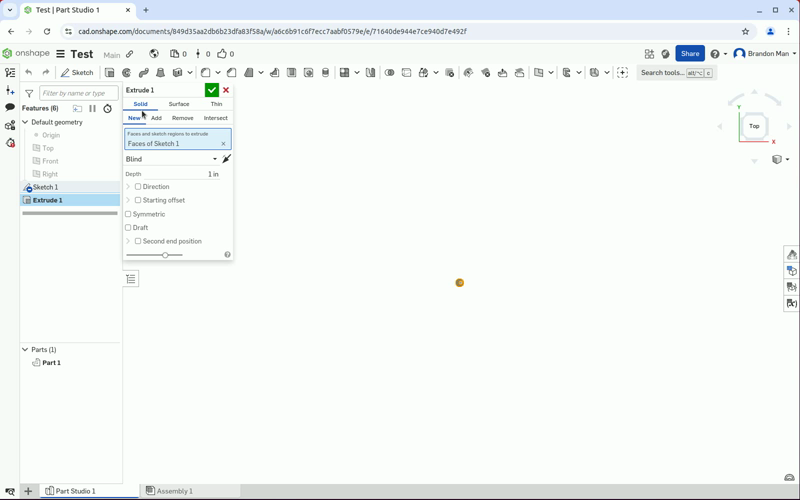
mouse_move(137, 120)
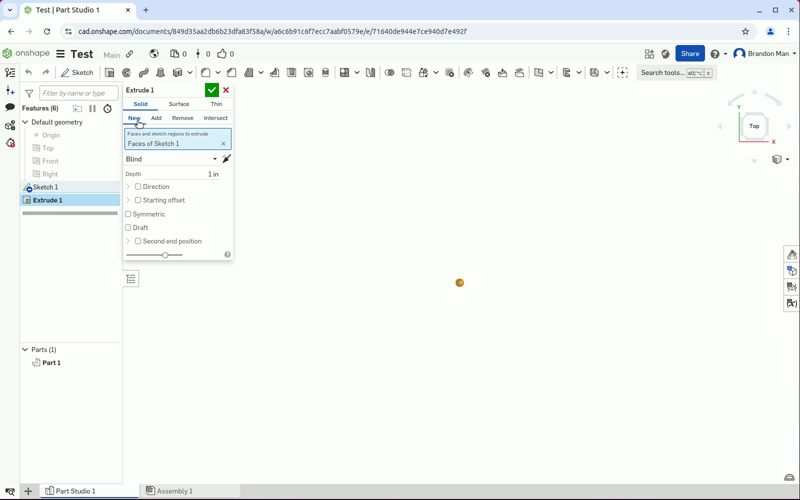
click(137, 120)
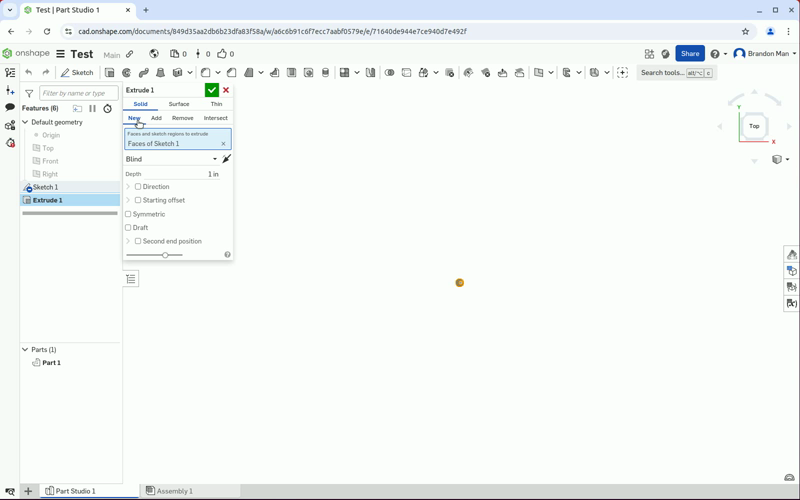
key(tab, 4)
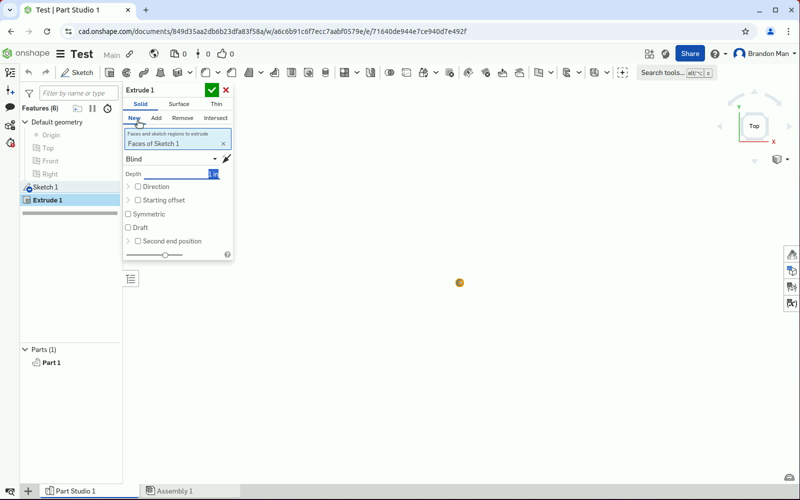
text(23.108)
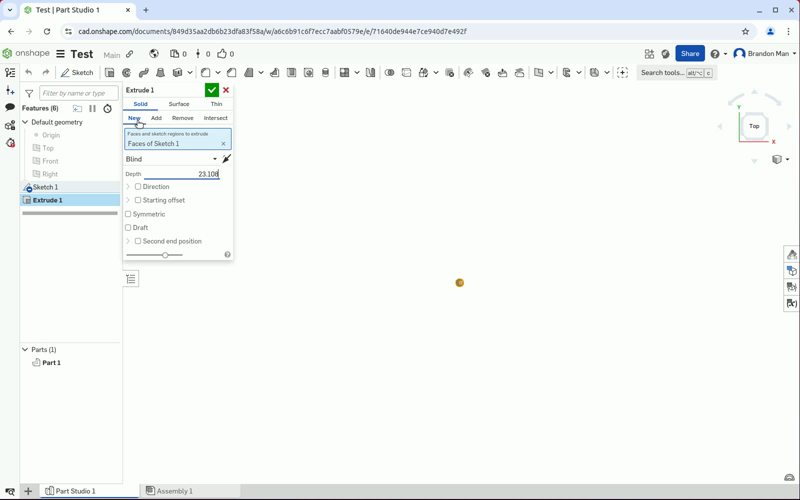
key(enter)
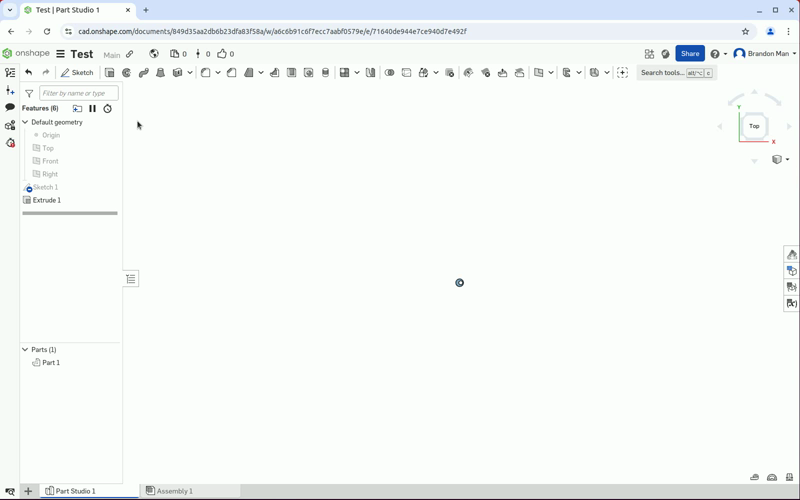
key(shift+h)
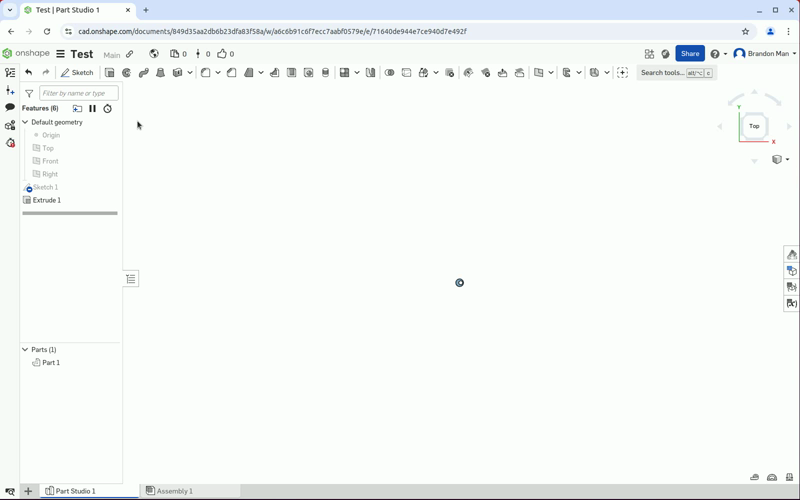
key(shift+h)
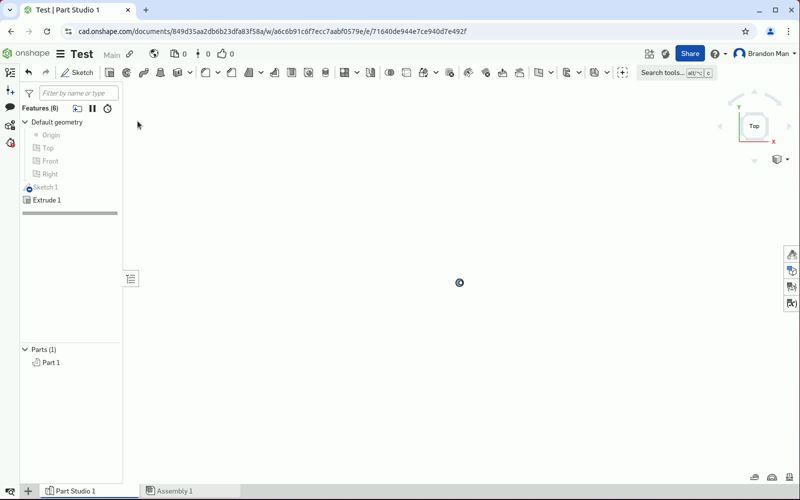
mouse_move(73, 189)
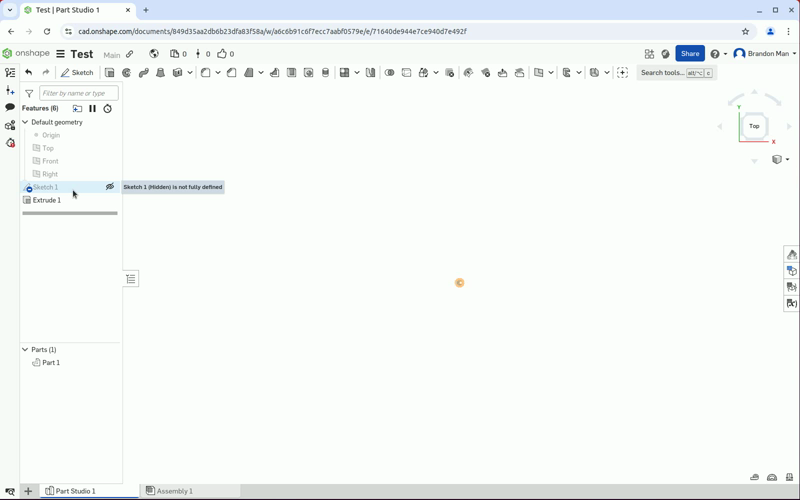
click(73, 189)
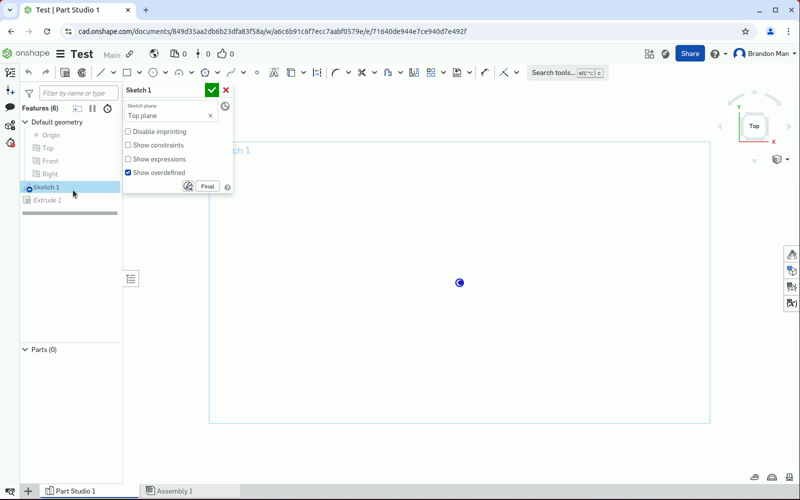
mouse_move(229, 92)
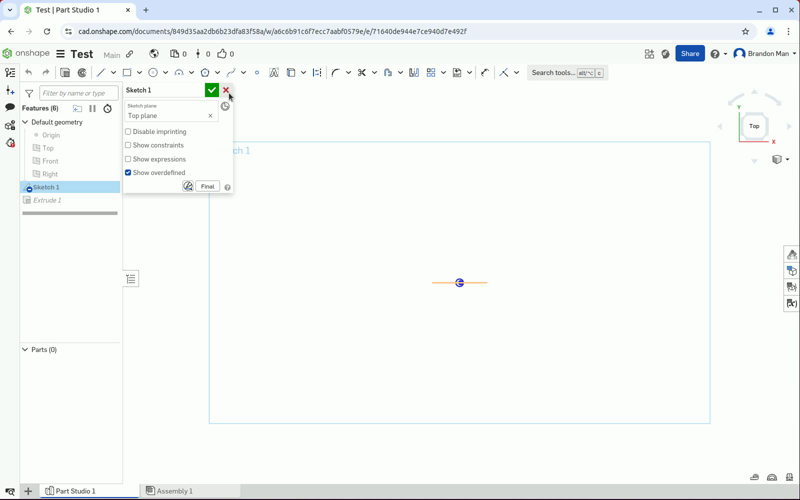
click(229, 92)
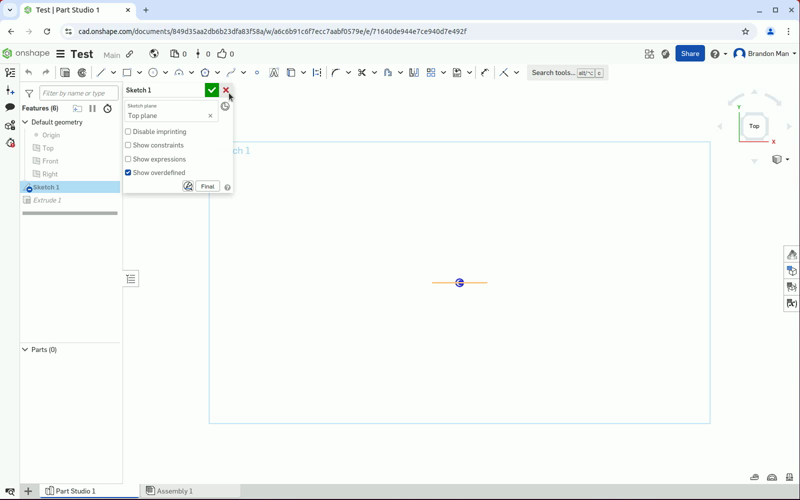
key(shift+s)
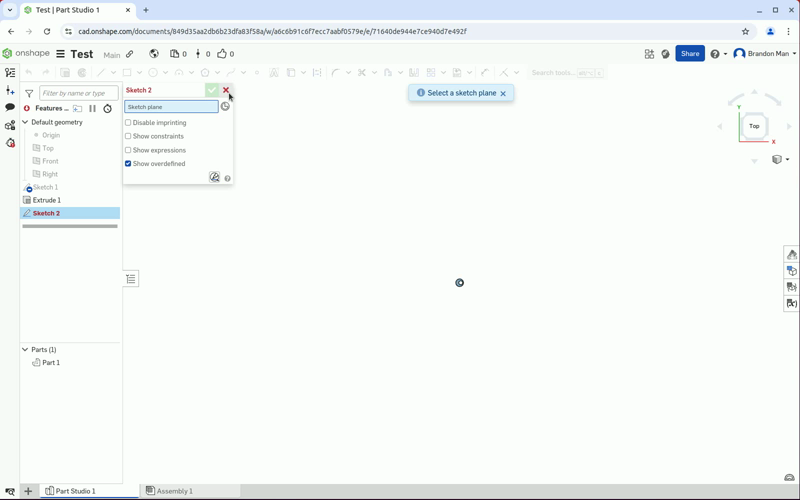
mouse_move(73, 150)
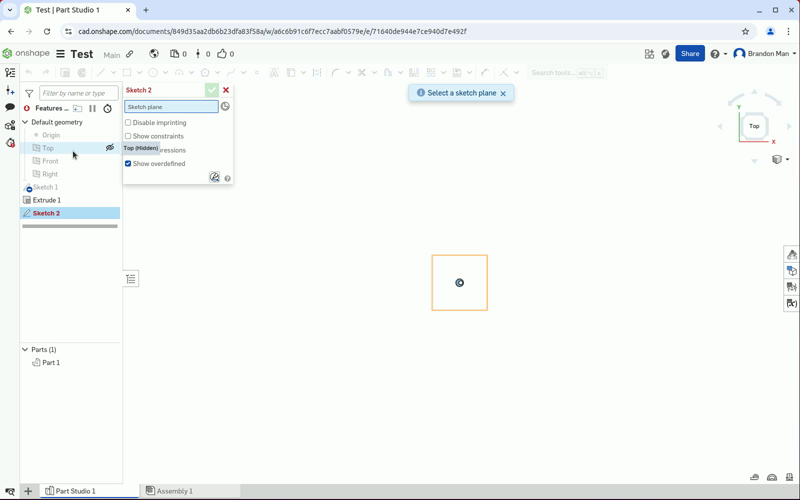
click(73, 150)
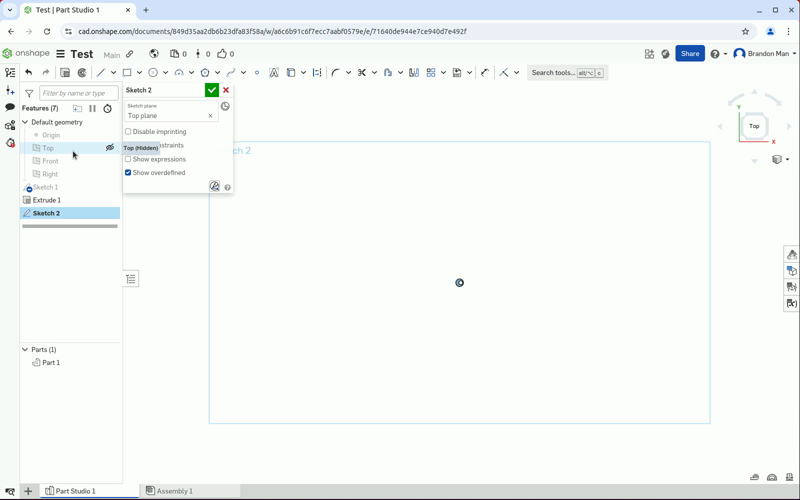
mouse_move(73, 352)
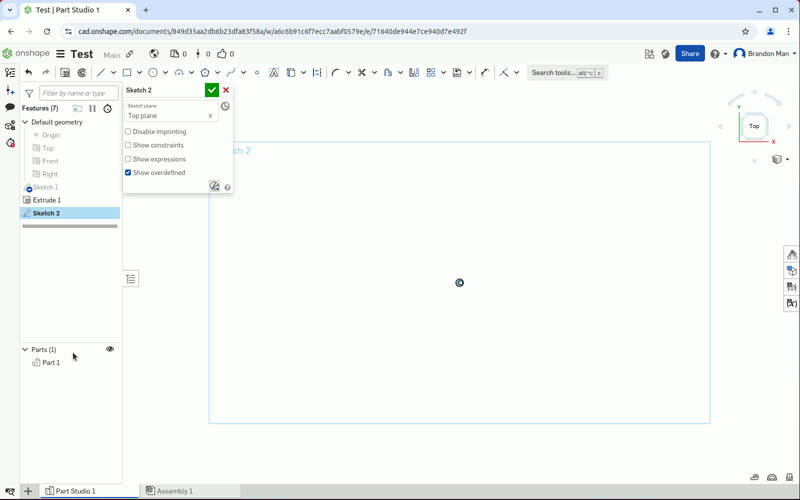
key(y)
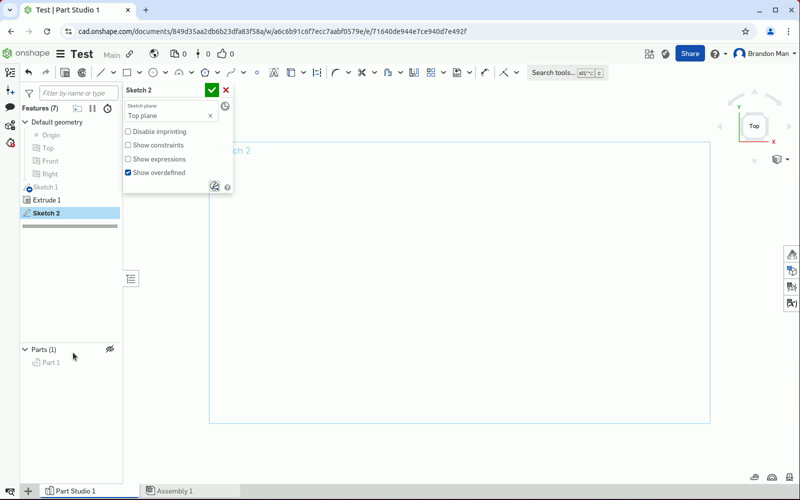
key(c)
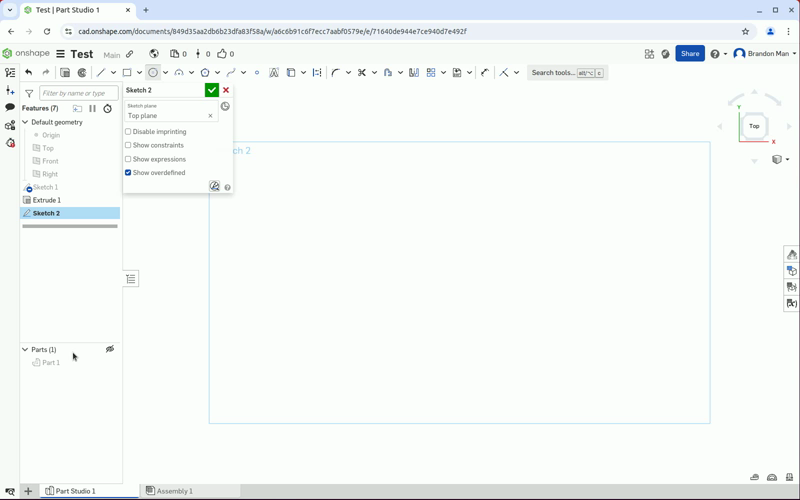
key_down(shift)
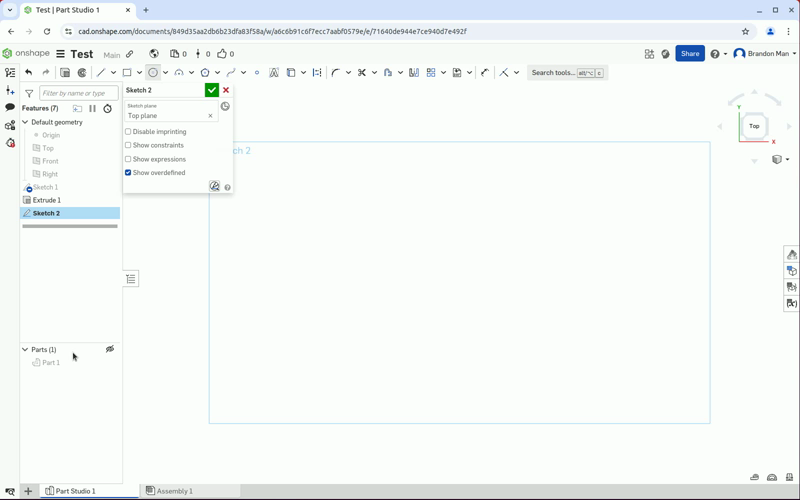
mouse_move(461, 278)
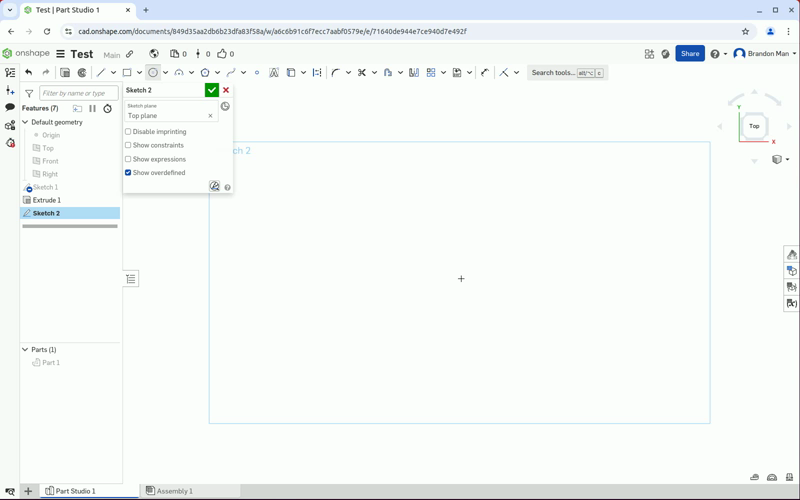
click(461, 278)
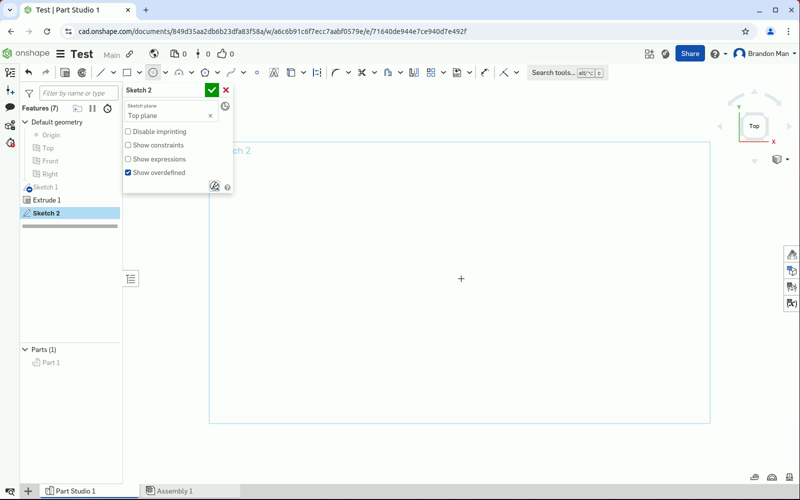
key_up(shift)
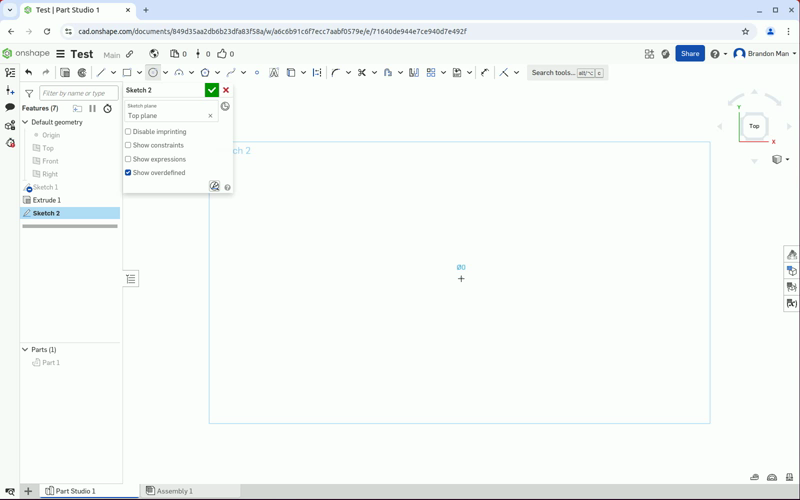
mouse_move(463, 278)
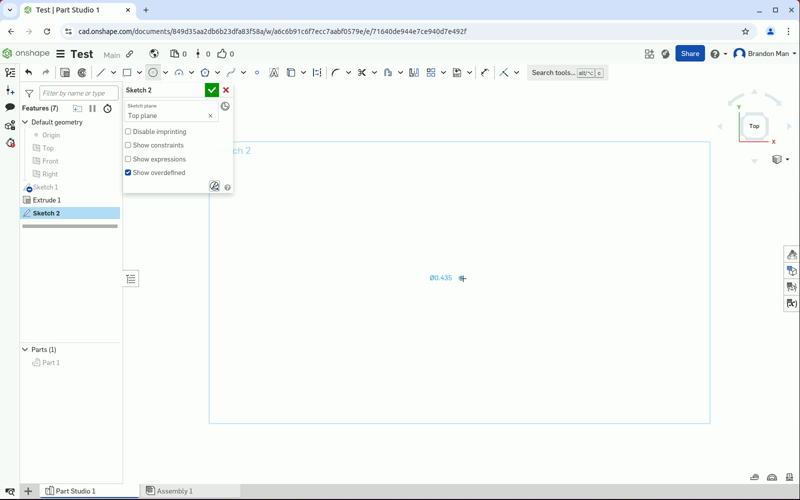
scroll(6)
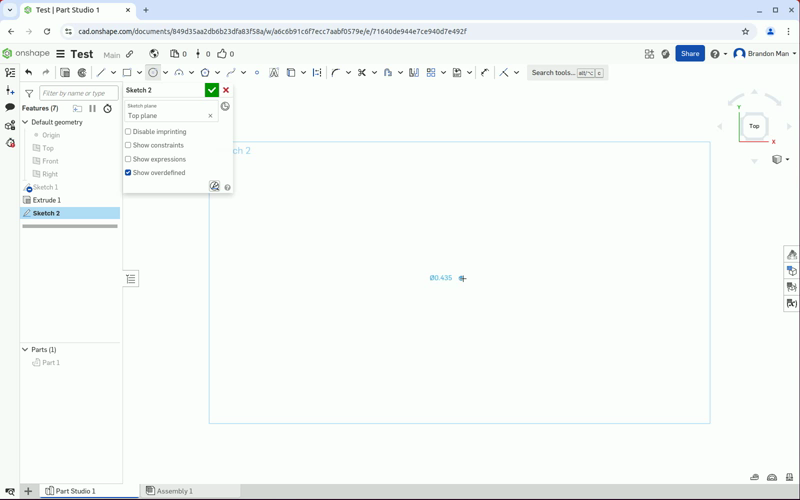
scroll(6)
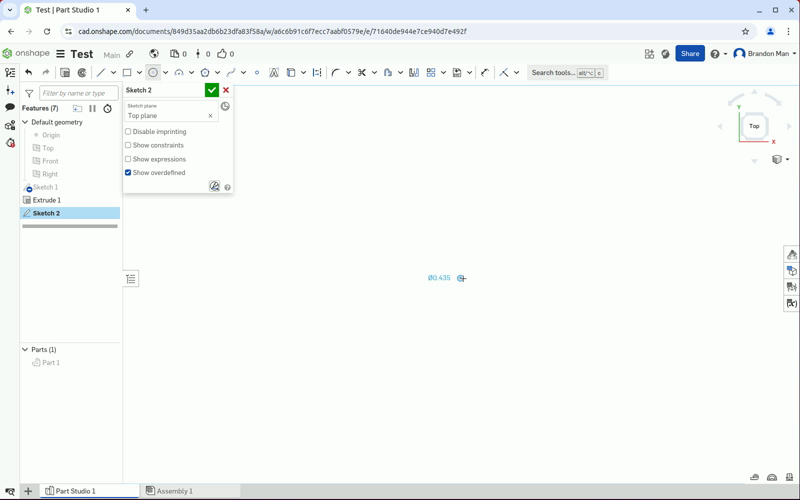
scroll(6)
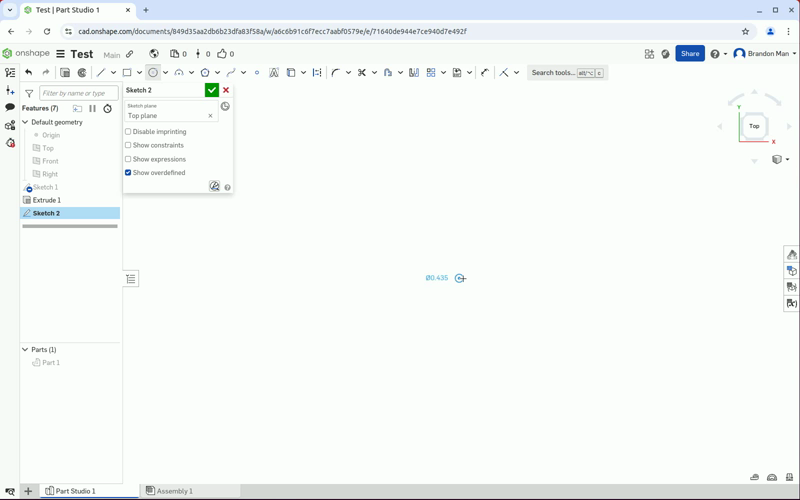
scroll(6)
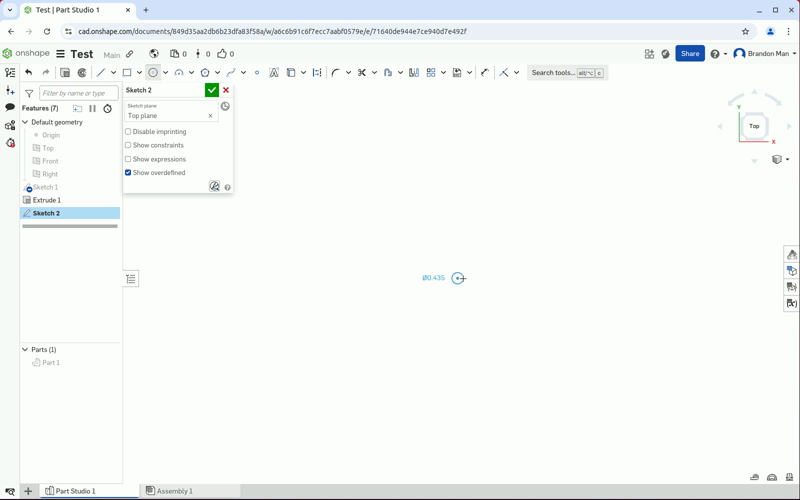
scroll(6)
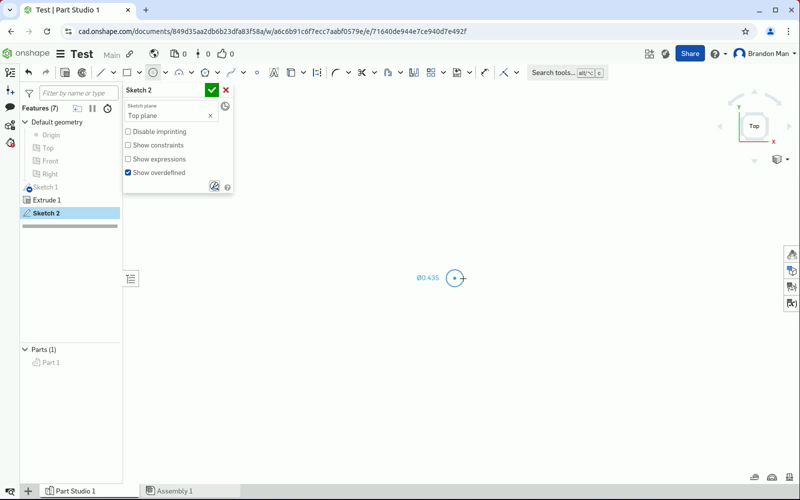
scroll(6)
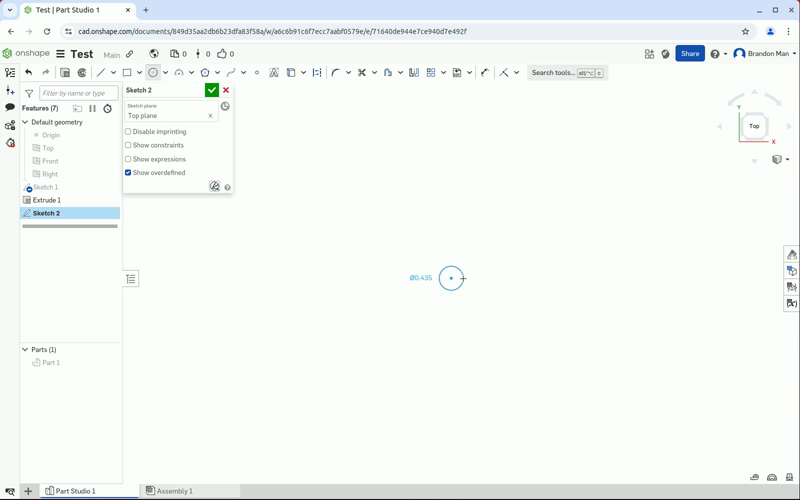
scroll(6)
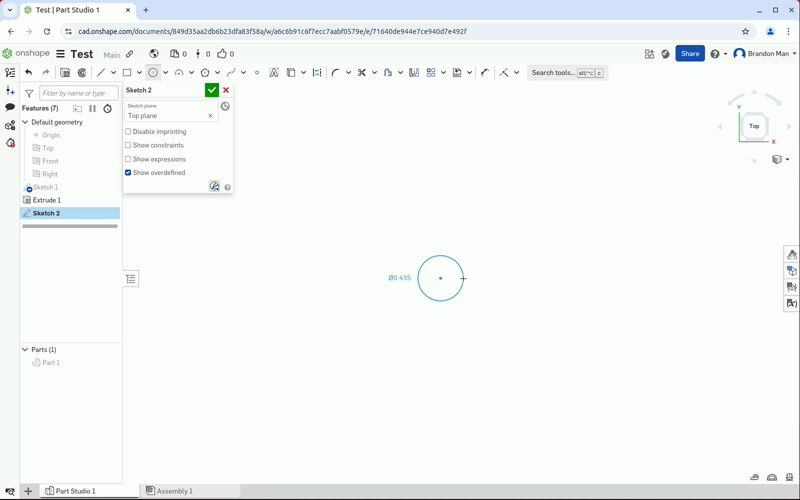
click(463, 278)
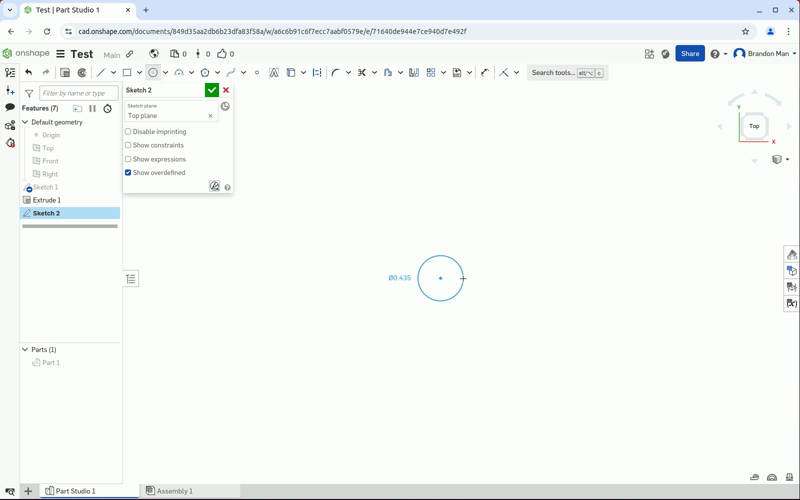
scroll(-6)
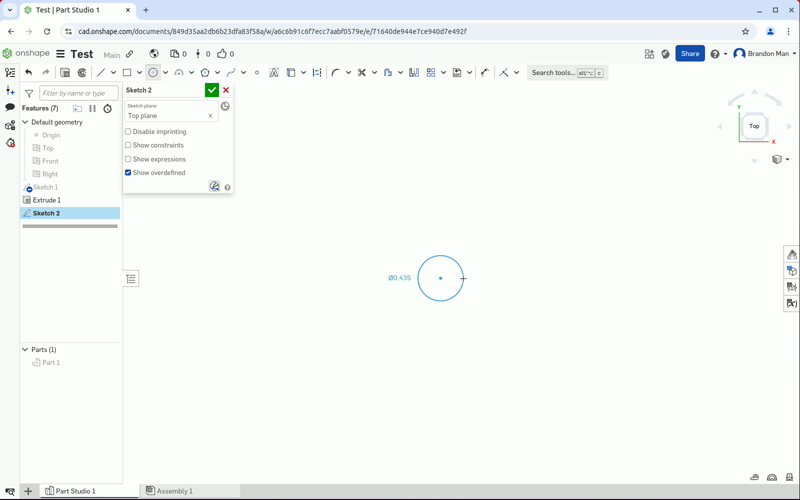
scroll(-6)
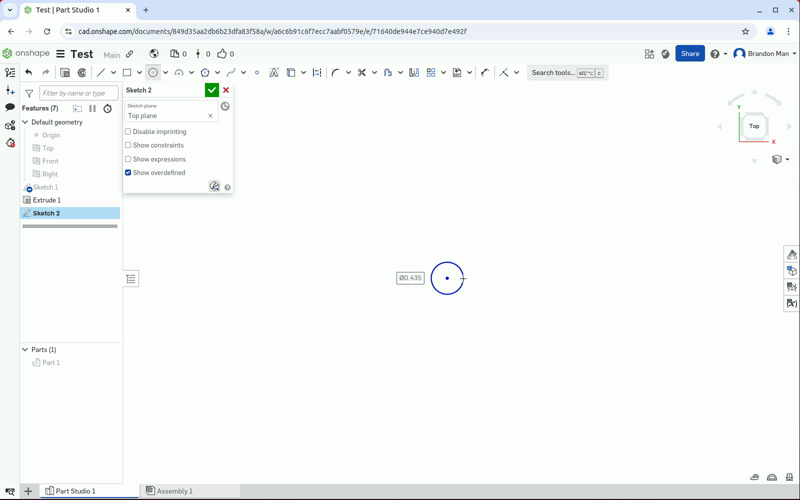
scroll(-6)
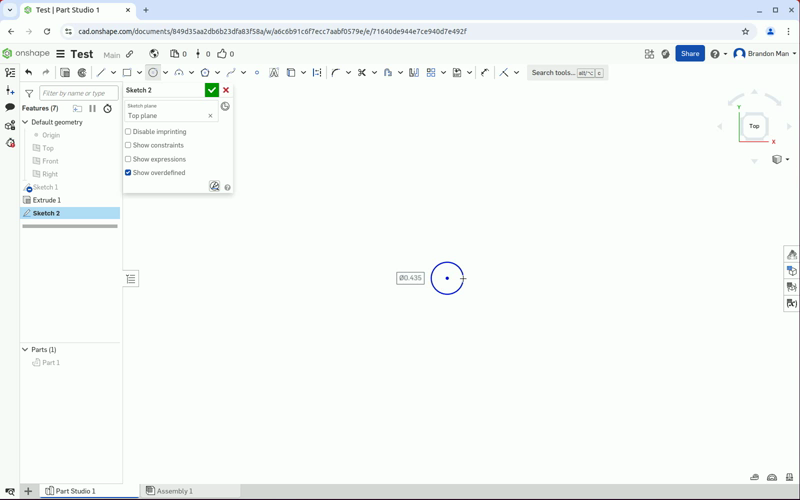
scroll(-6)
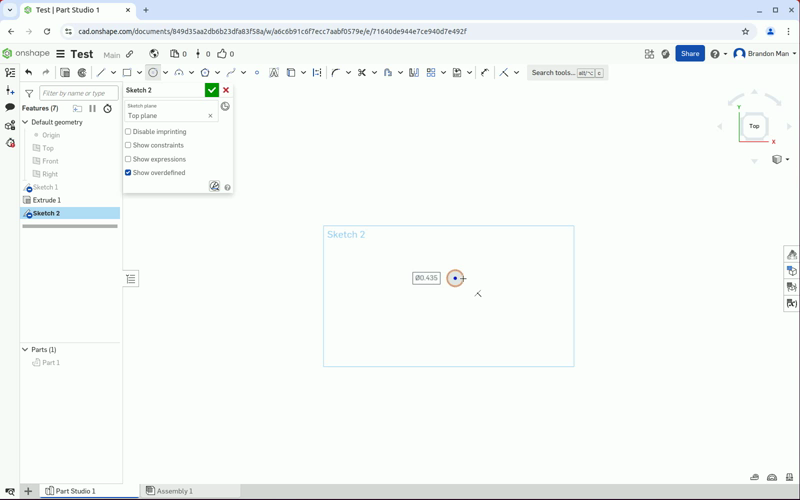
scroll(-6)
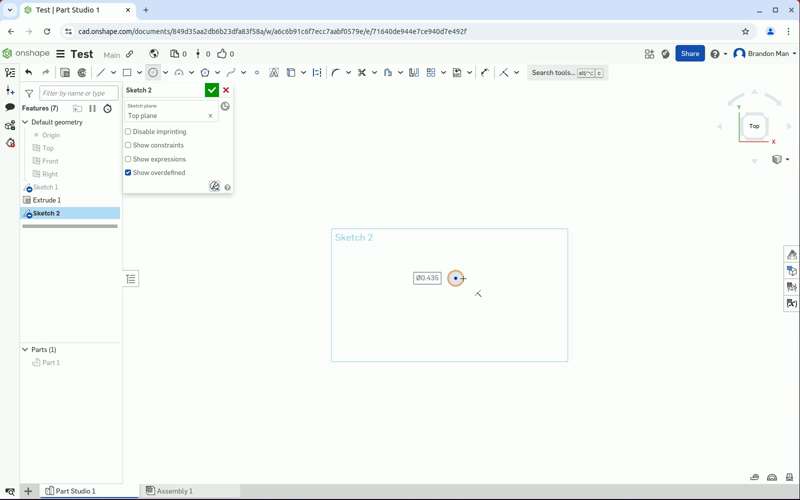
scroll(-6)
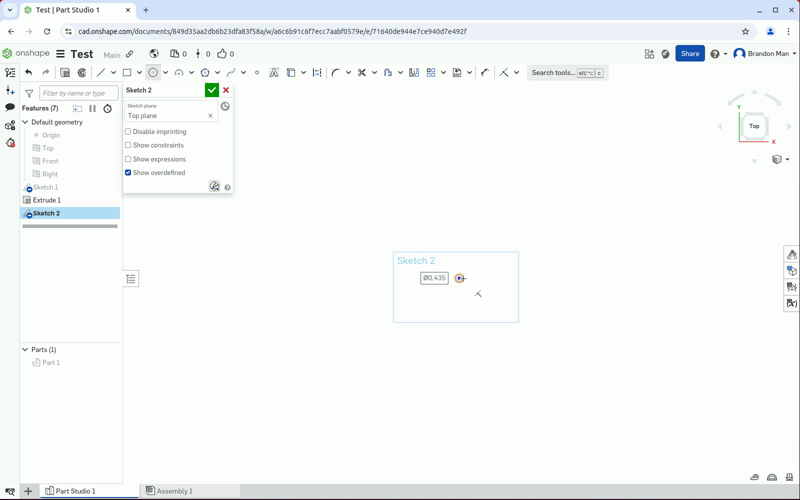
scroll(-6)
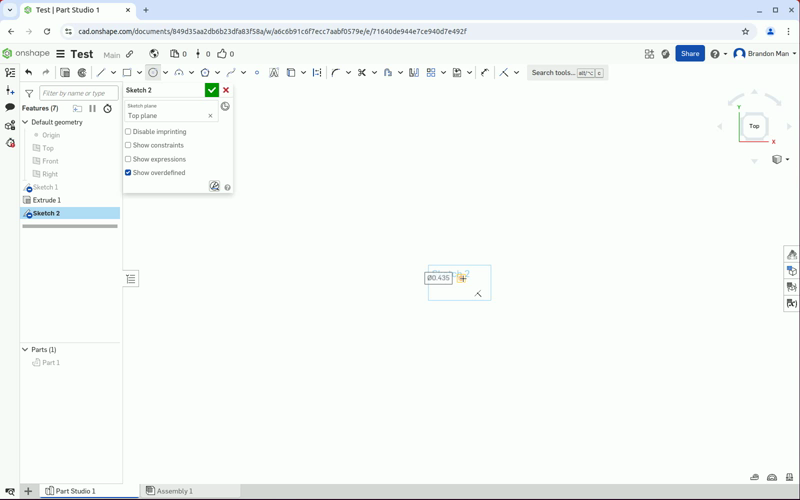
key(esc)
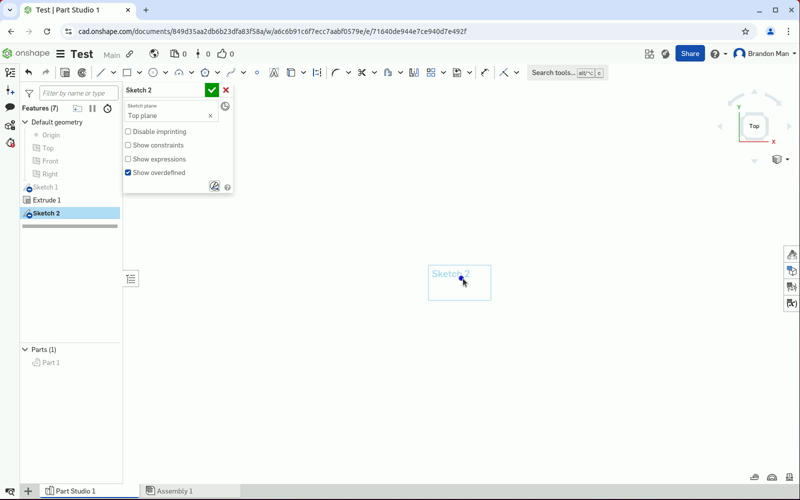
mouse_move(461, 279)
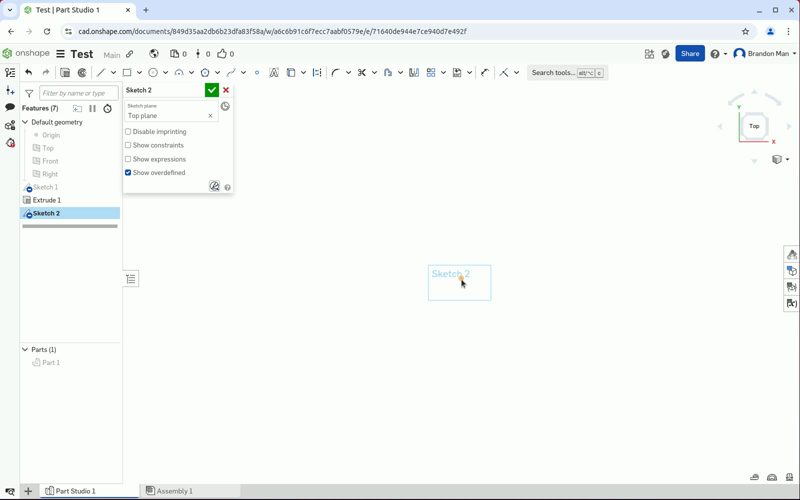
scroll(6)
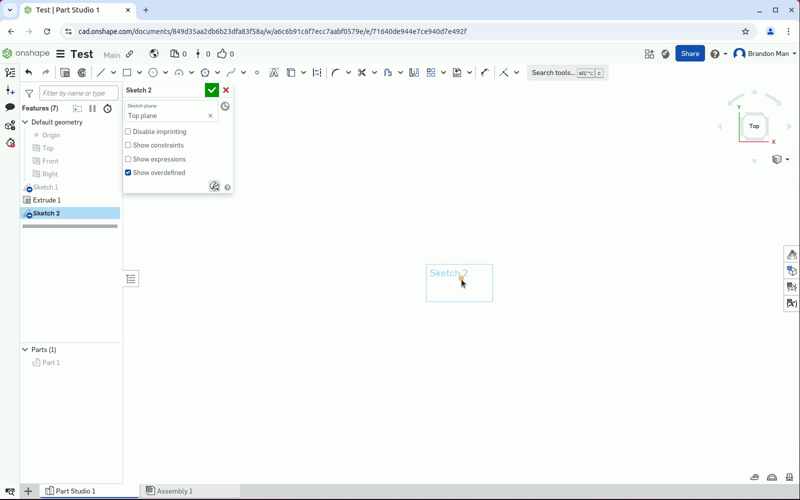
scroll(6)
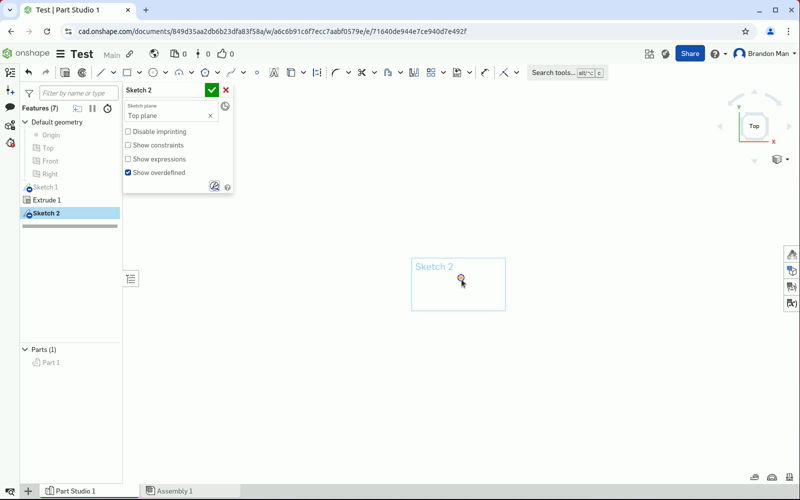
scroll(6)
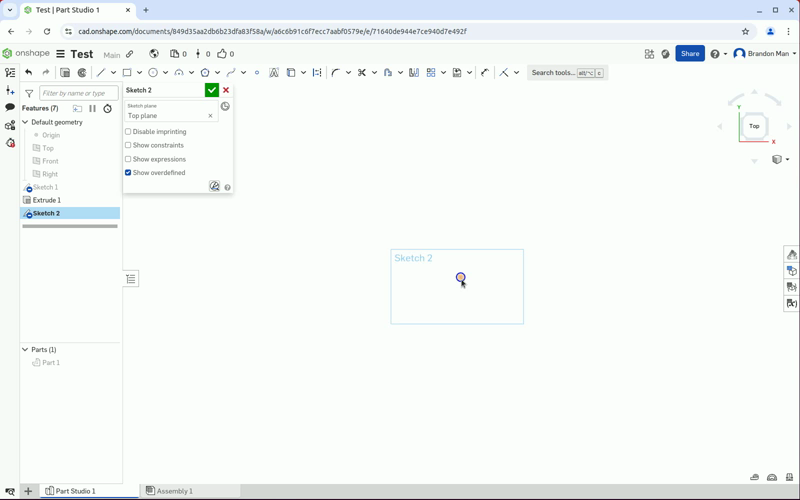
scroll(6)
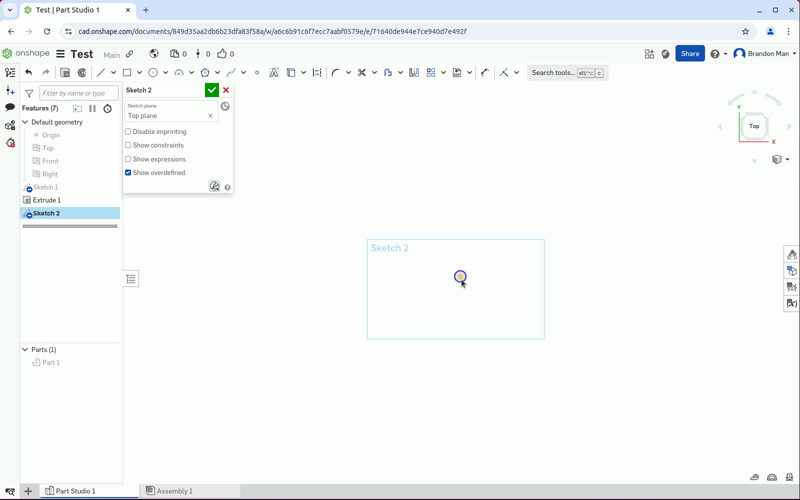
scroll(6)
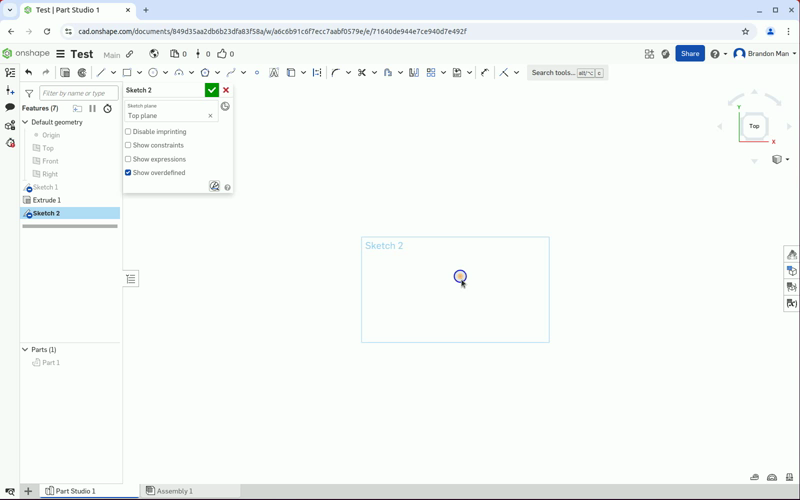
scroll(6)
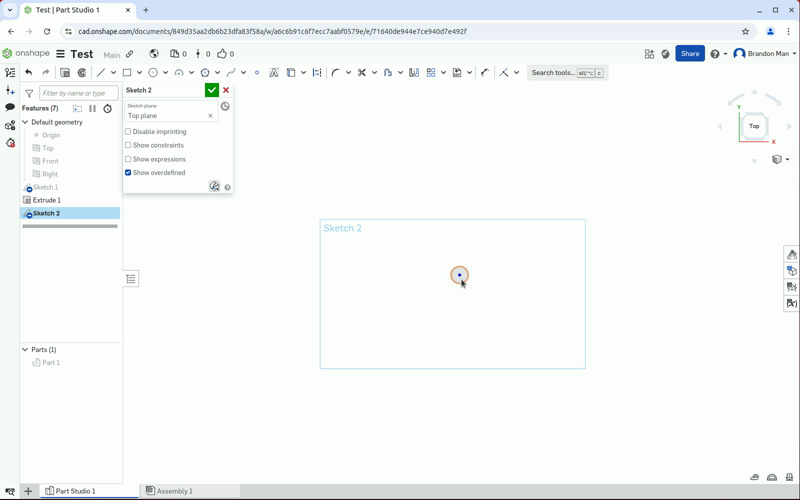
scroll(6)
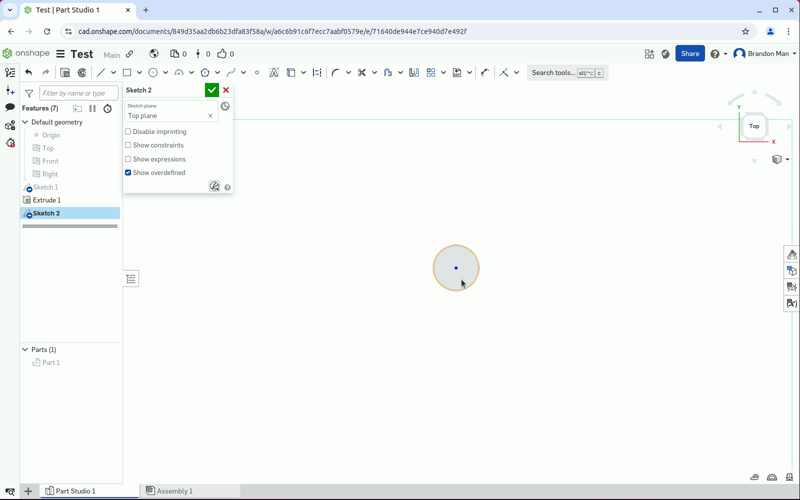
click(461, 279)
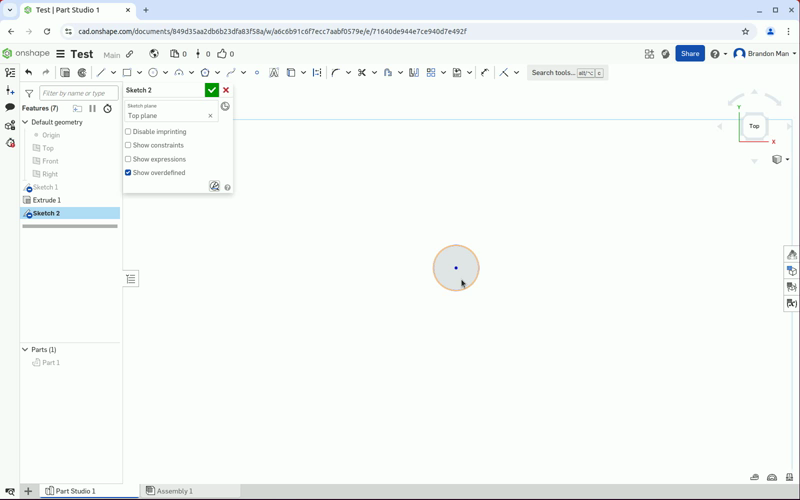
scroll(-6)
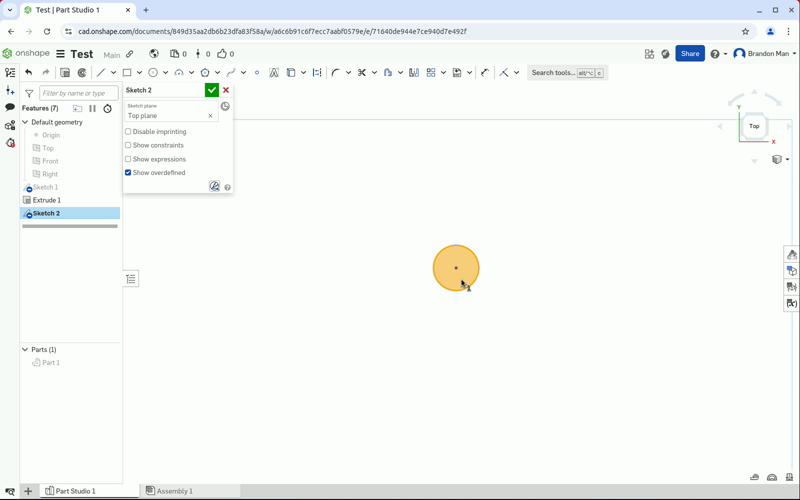
scroll(-6)
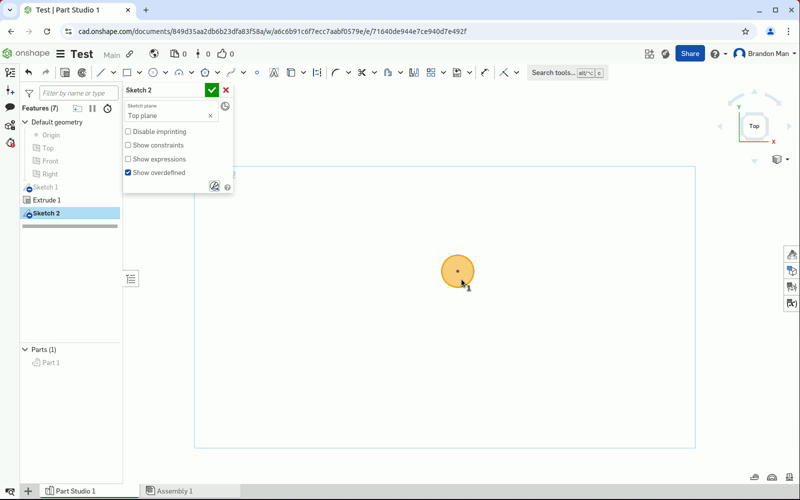
scroll(-6)
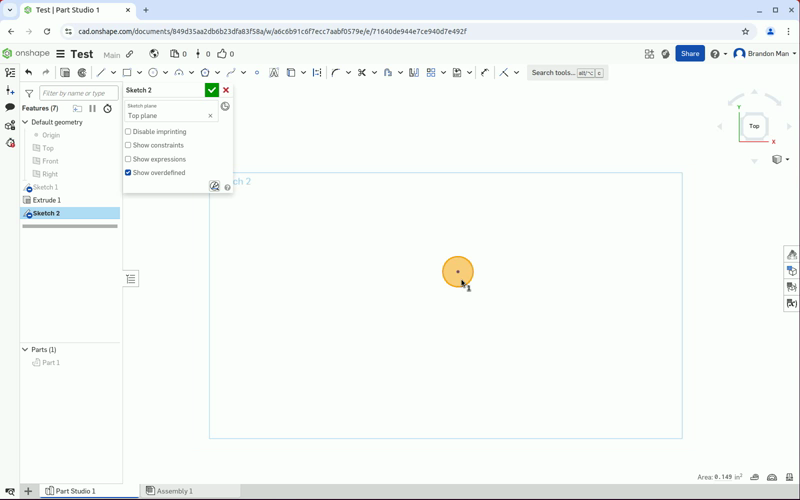
scroll(-6)
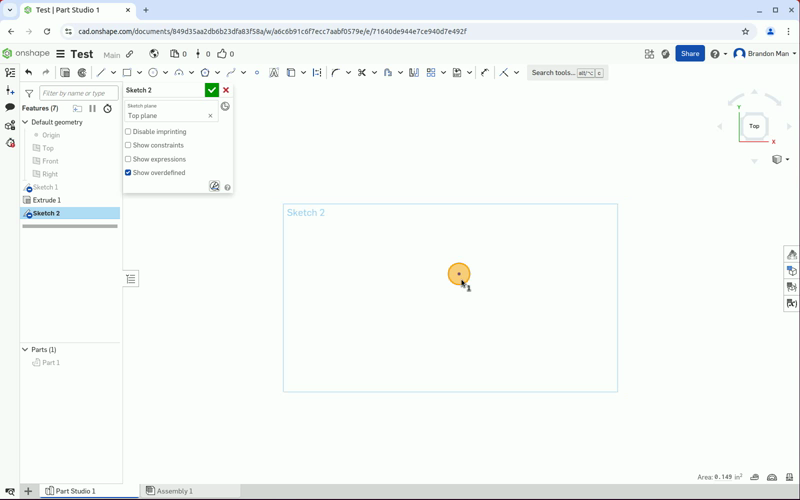
scroll(-6)
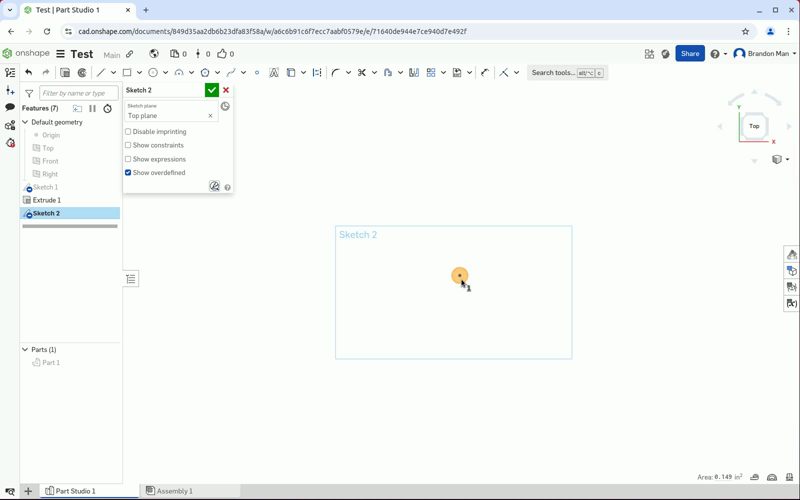
scroll(-6)
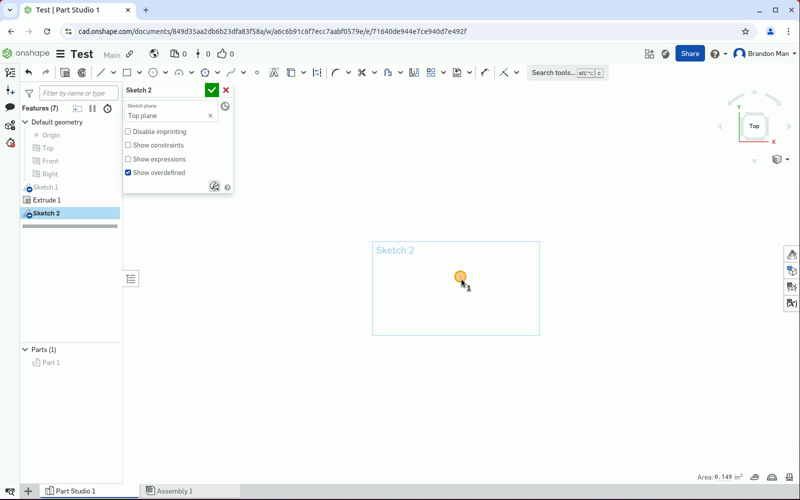
scroll(-6)
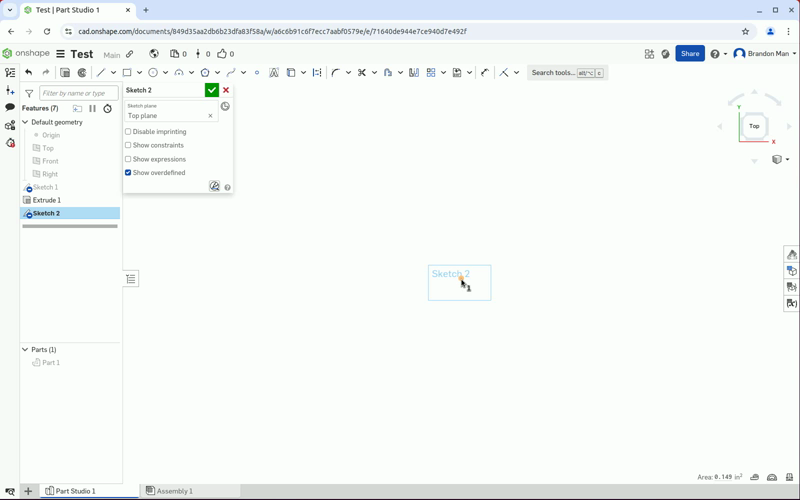
mouse_move(73, 352)
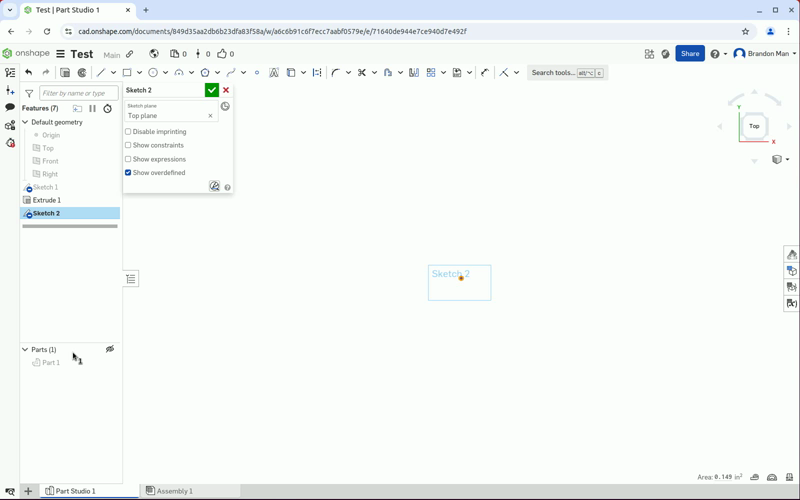
key(shift+y)
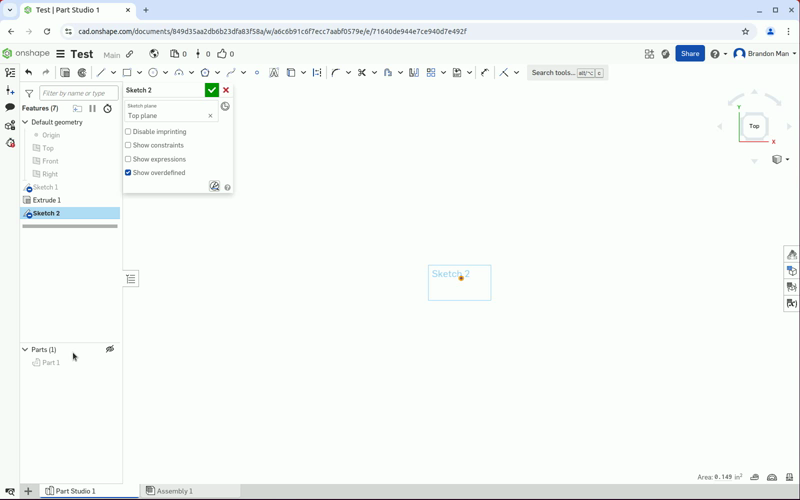
key(shift+e)
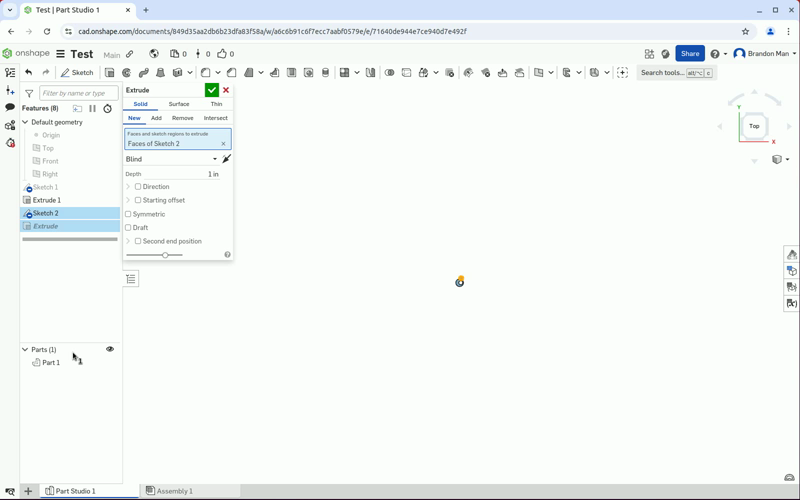
mouse_move(143, 106)
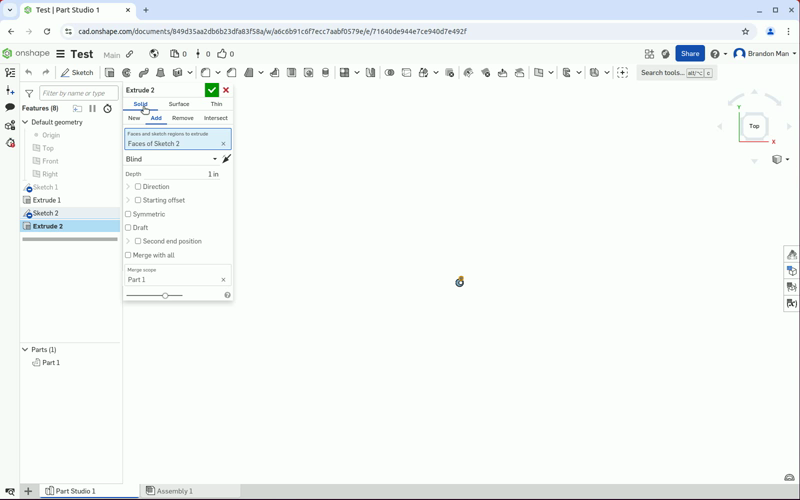
click(143, 106)
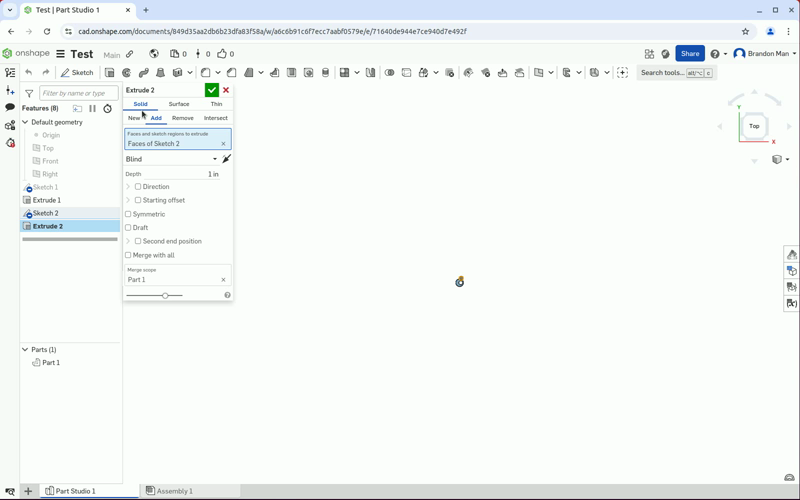
mouse_move(137, 120)
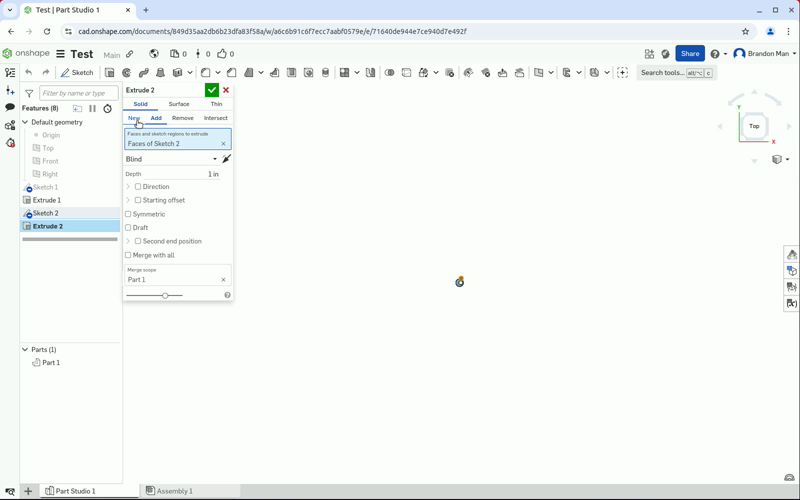
click(137, 120)
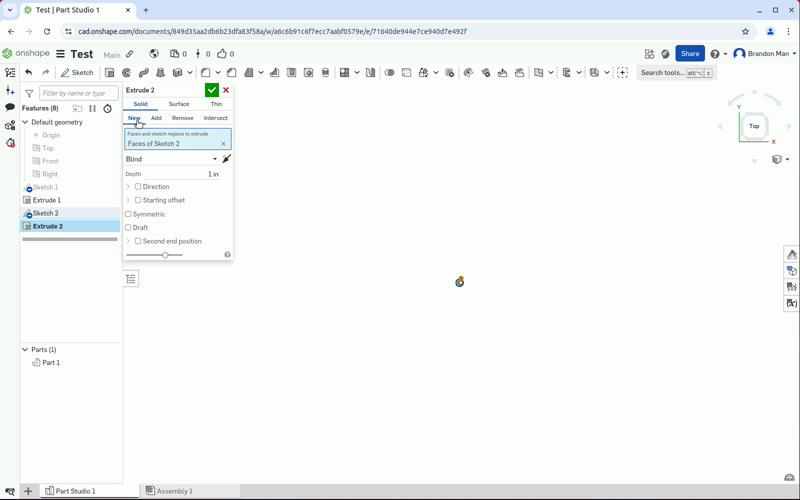
key(tab, 4)
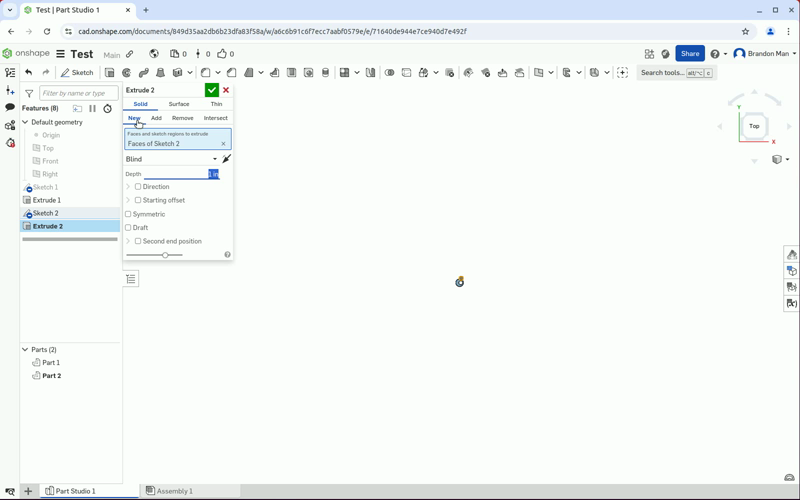
text(21.905)
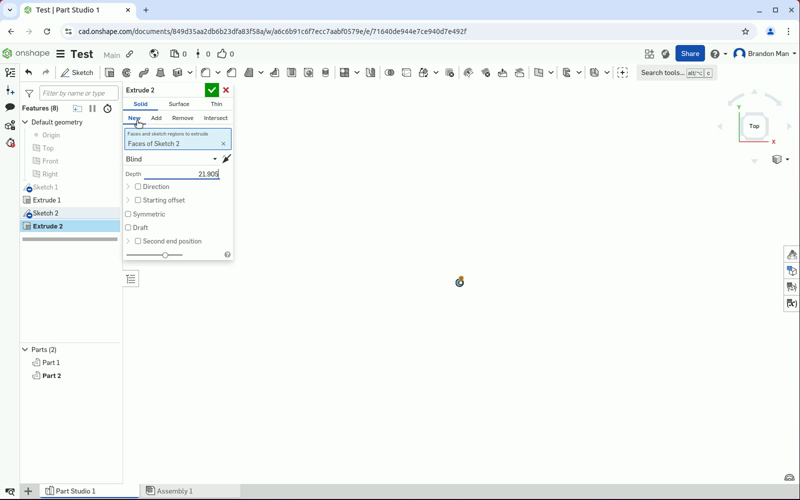
key(enter)
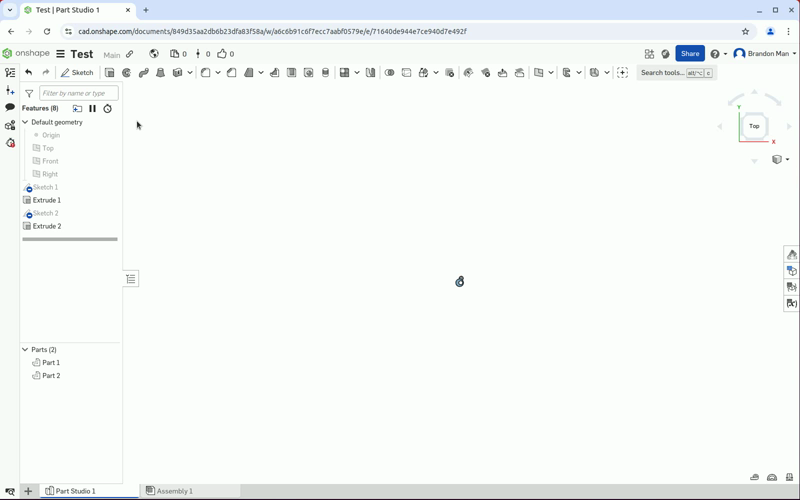
key(shift+h)
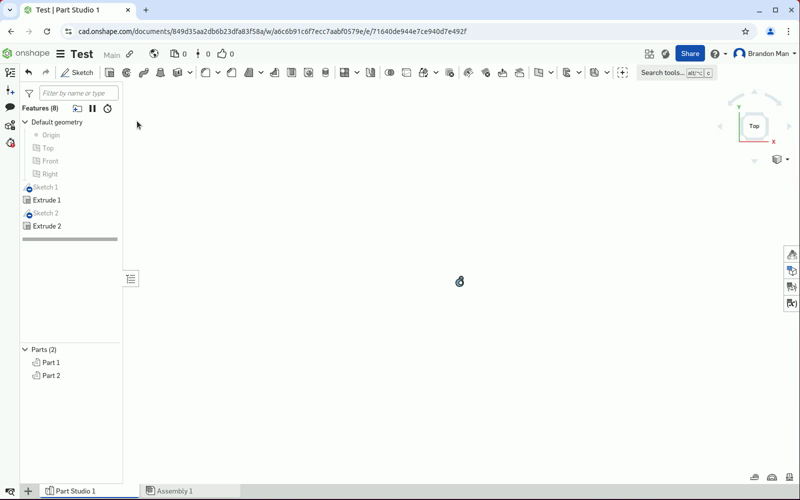
key(shift+h)
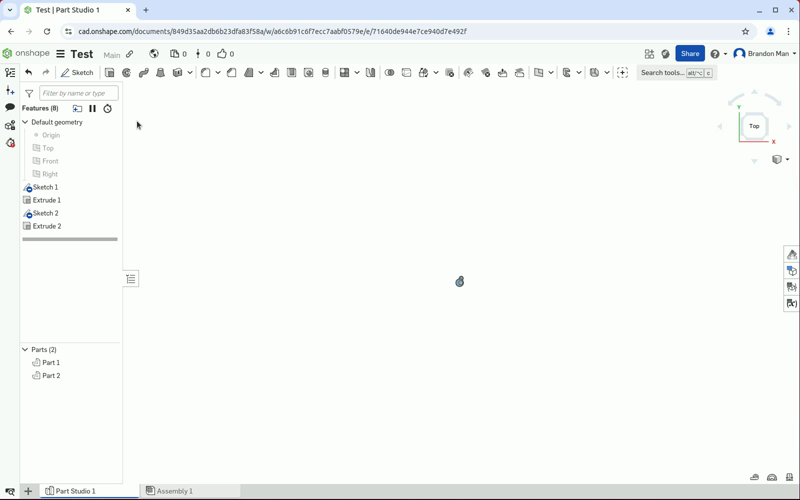
key(shift+7)
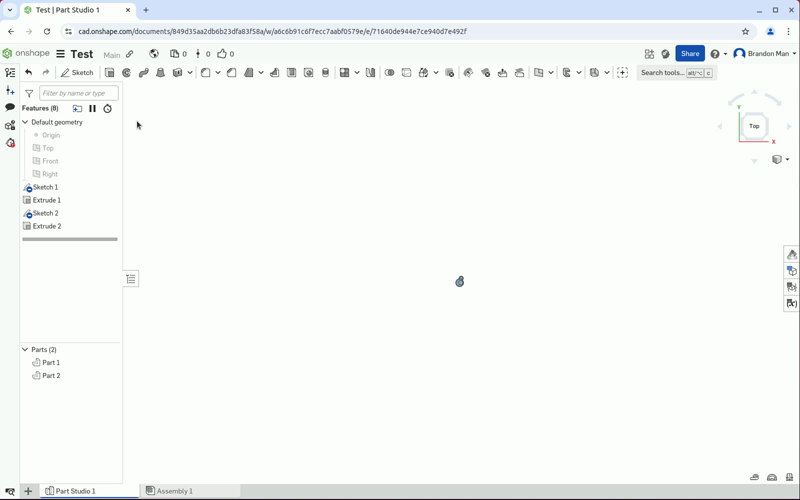
key(up, 3)
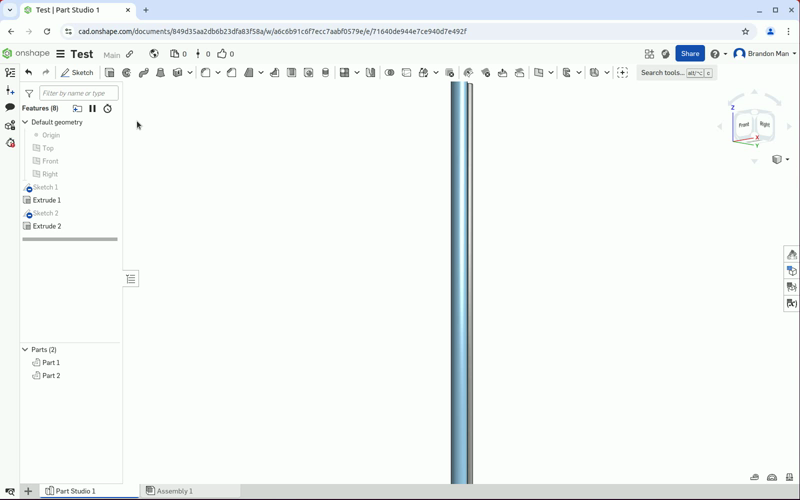
key(left, 3)
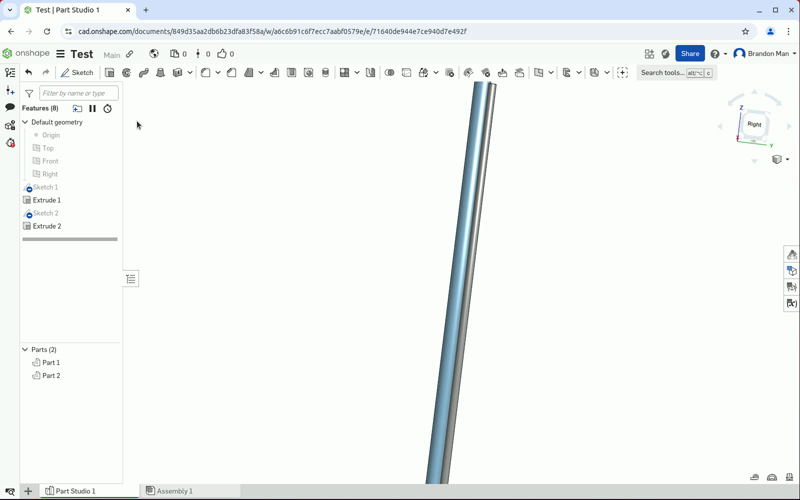
key(right, 3)
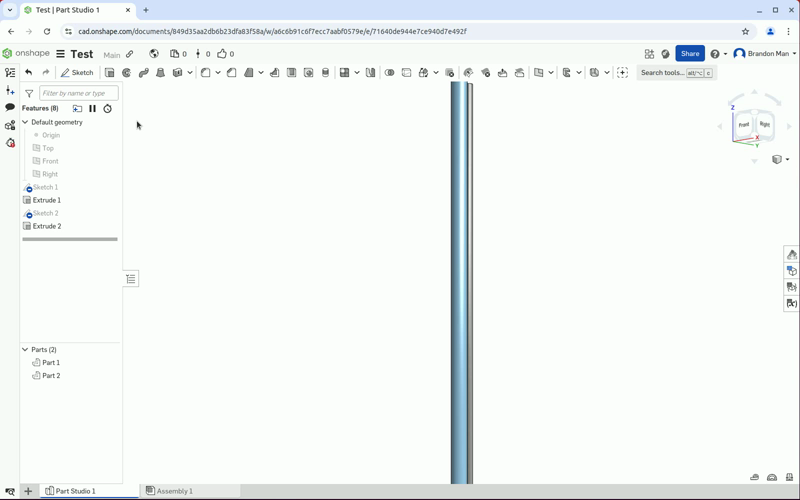
key(down, 3)
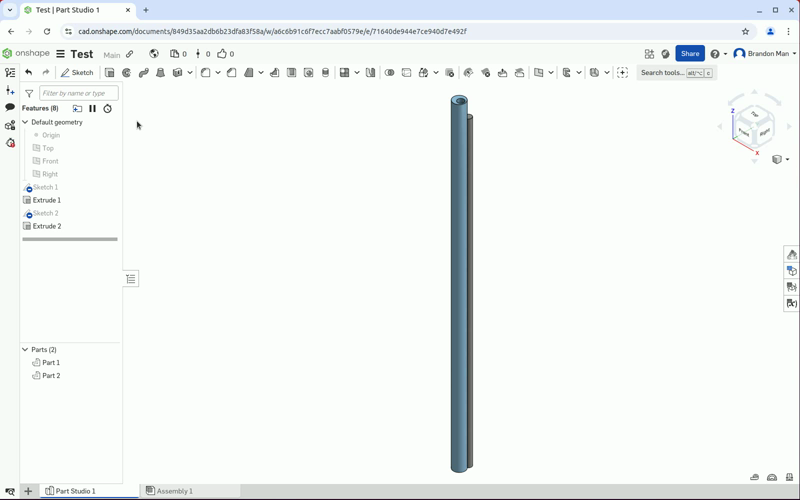
mouse_move(73, 189)
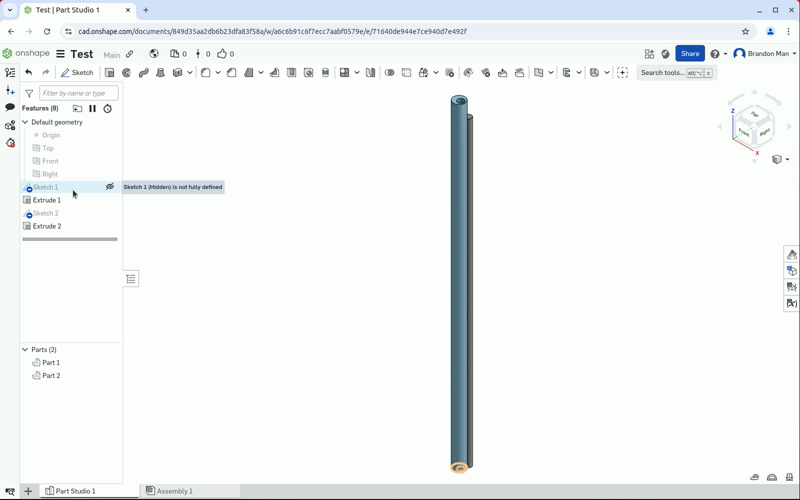
click(73, 189)